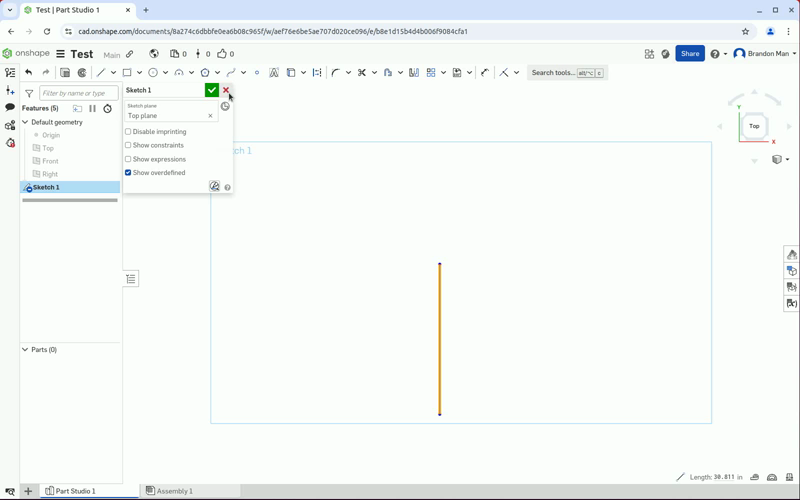
key(shift+h)
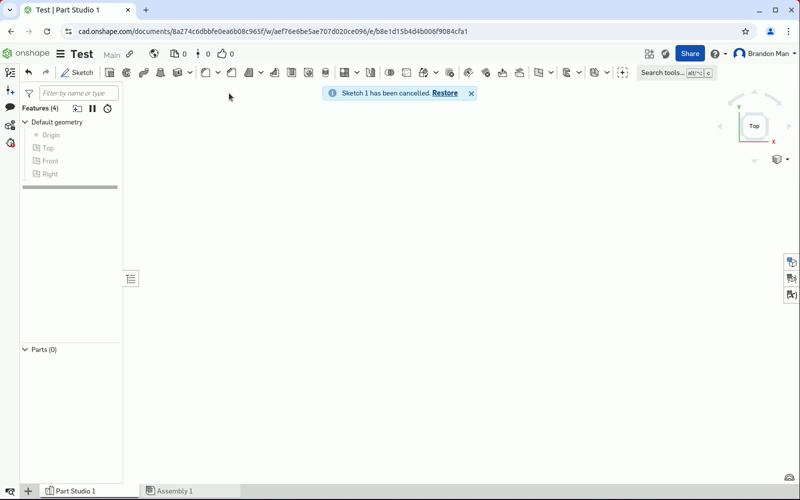
mouse_move(73, 352)
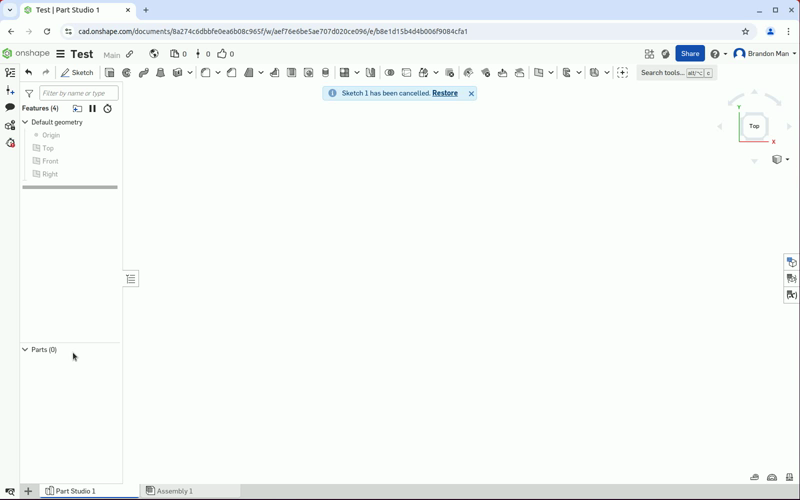
key(y)
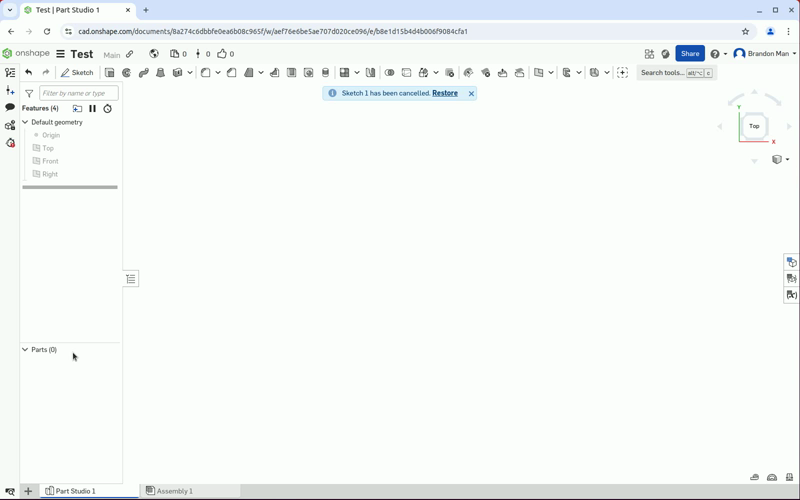
key(shift+p)
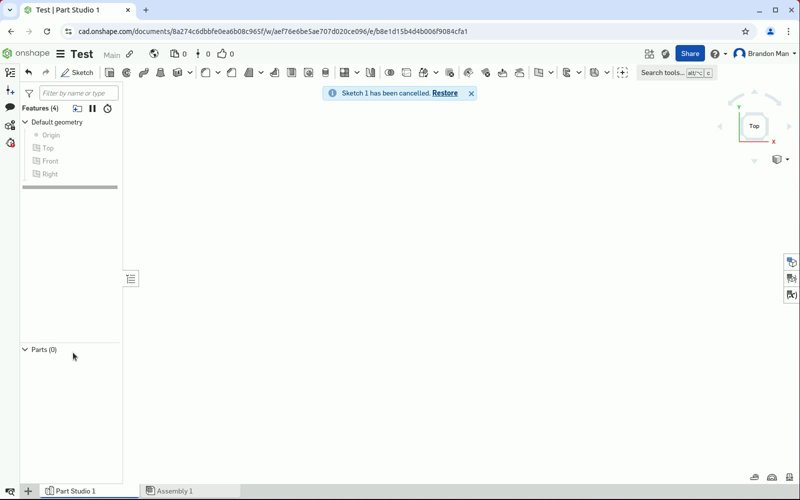
key(space)
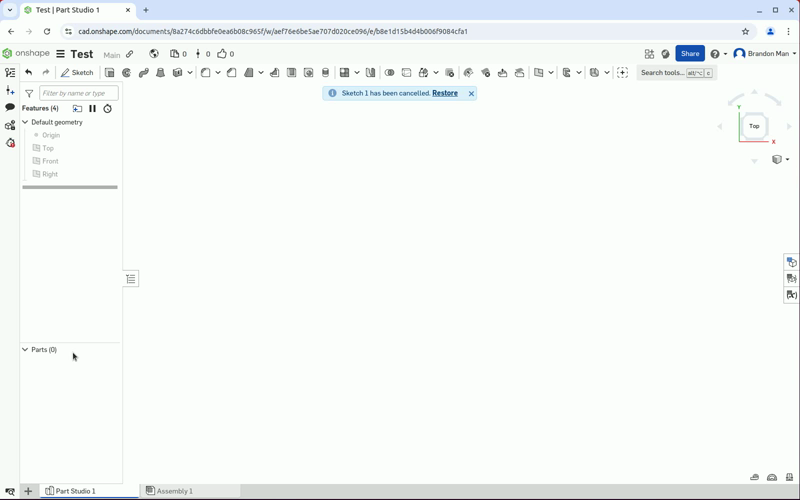
key_down(shift)
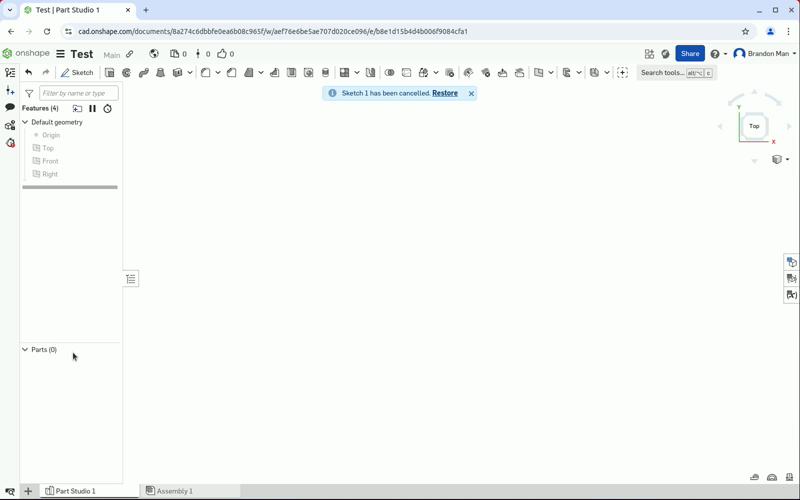
key(up)
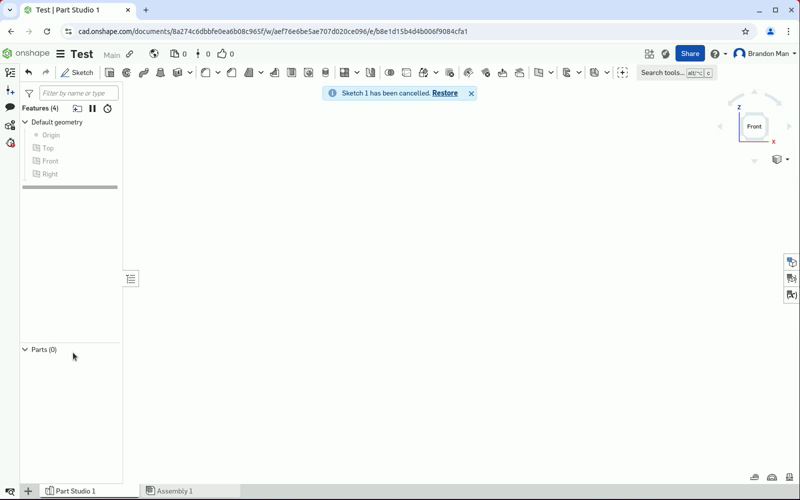
key_up(shift)
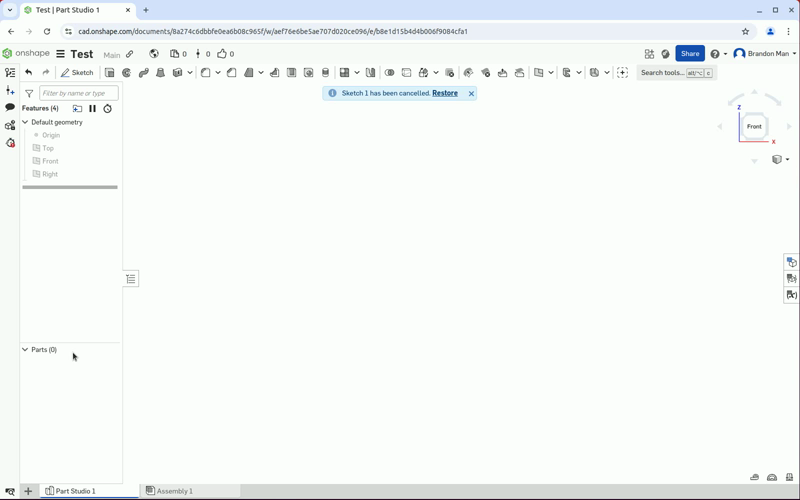
mouse_move(73, 352)
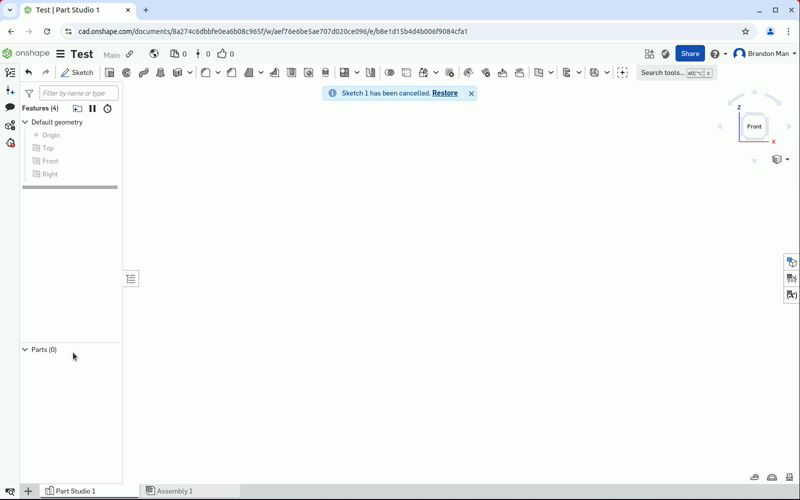
key(shift+y)
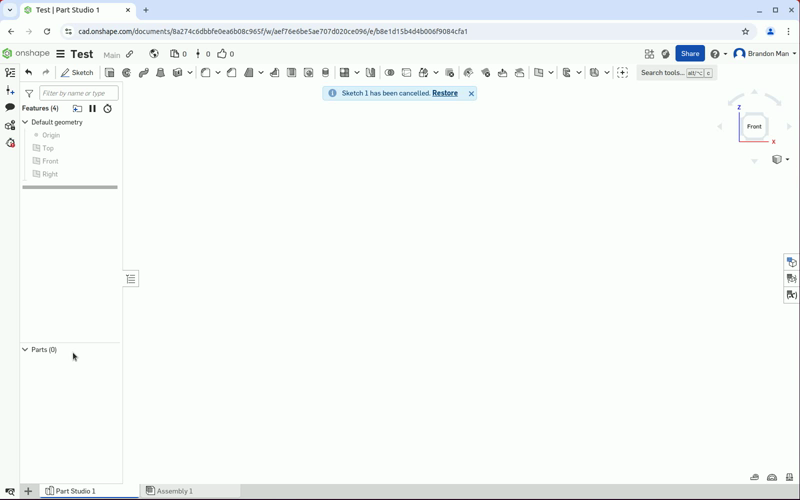
key(shift+s)
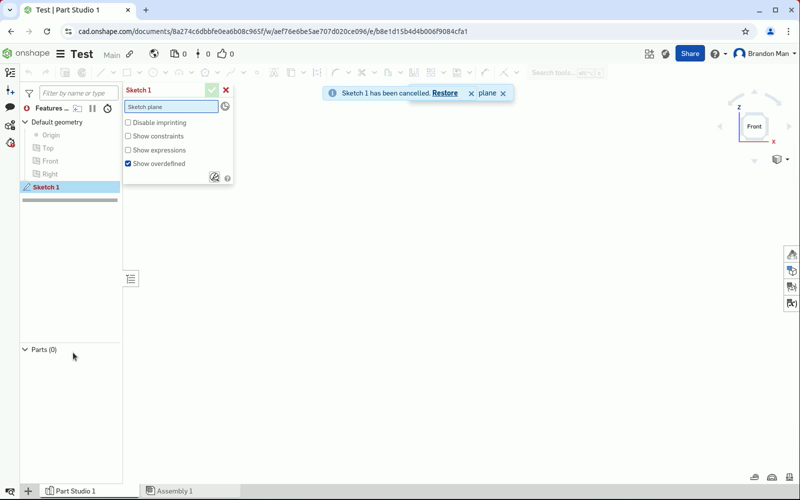
mouse_move(73, 163)
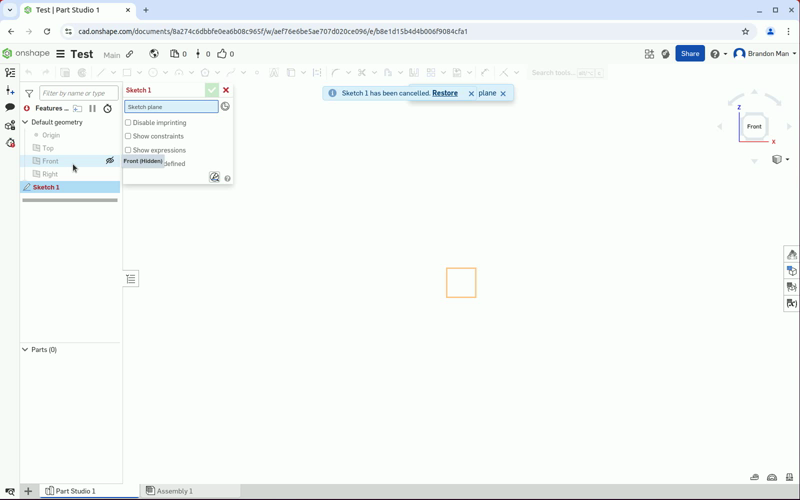
click(73, 163)
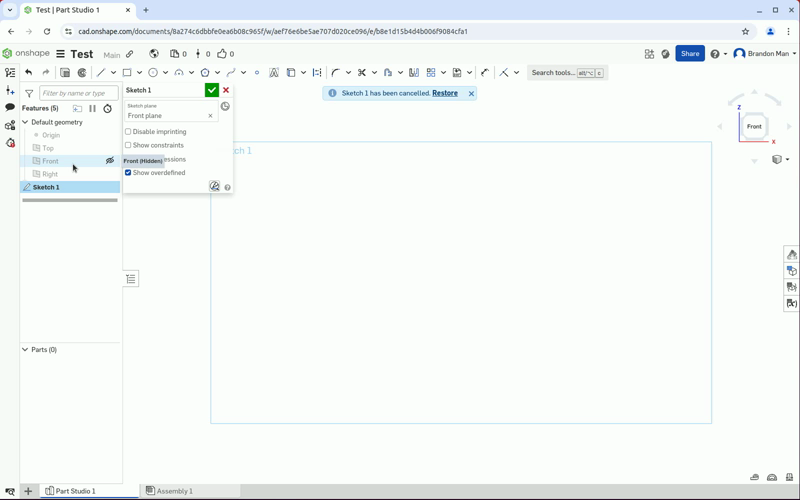
mouse_move(73, 352)
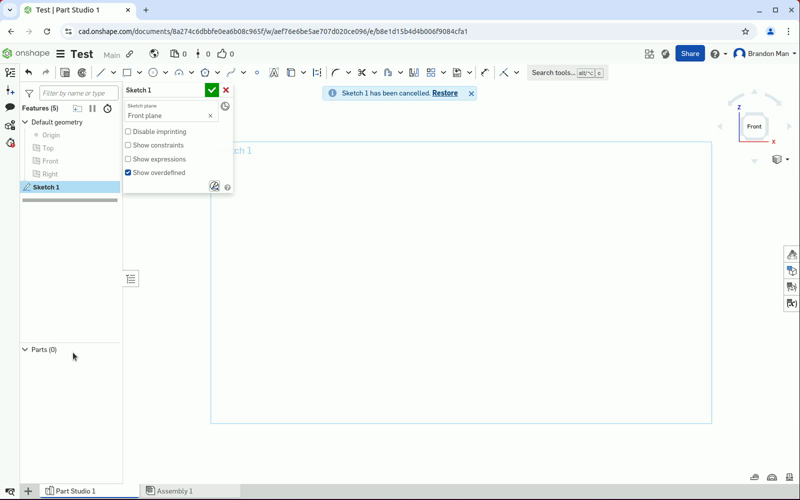
key(y)
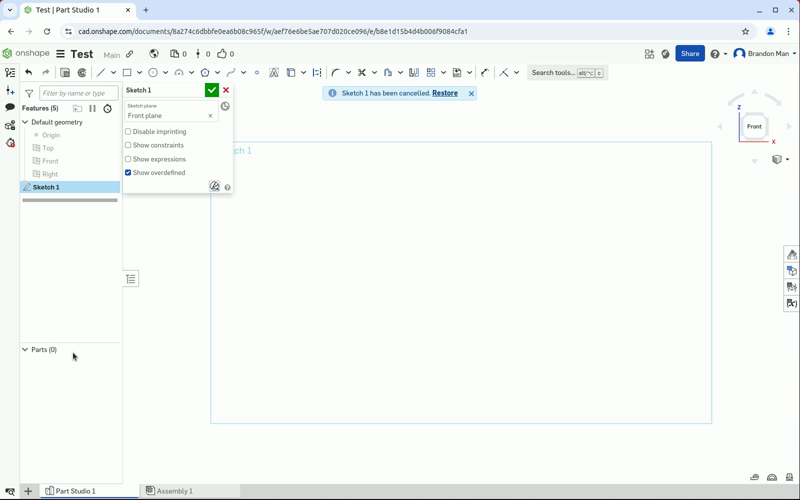
key(l)
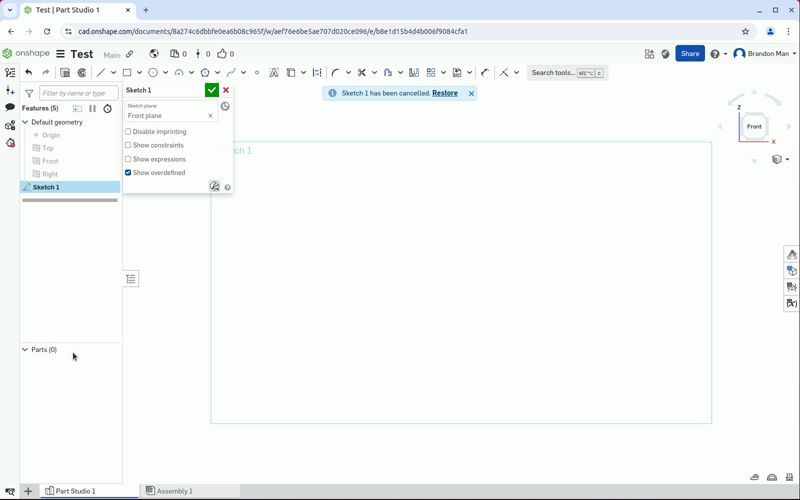
key_down(shift)
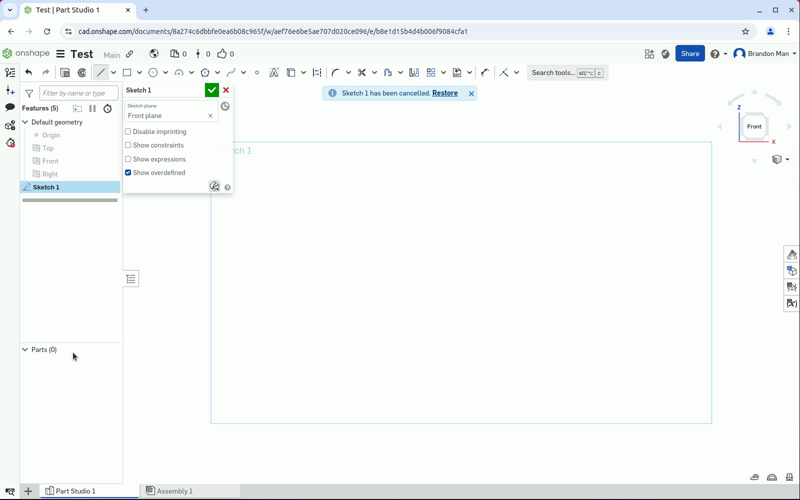
mouse_move(460, 282)
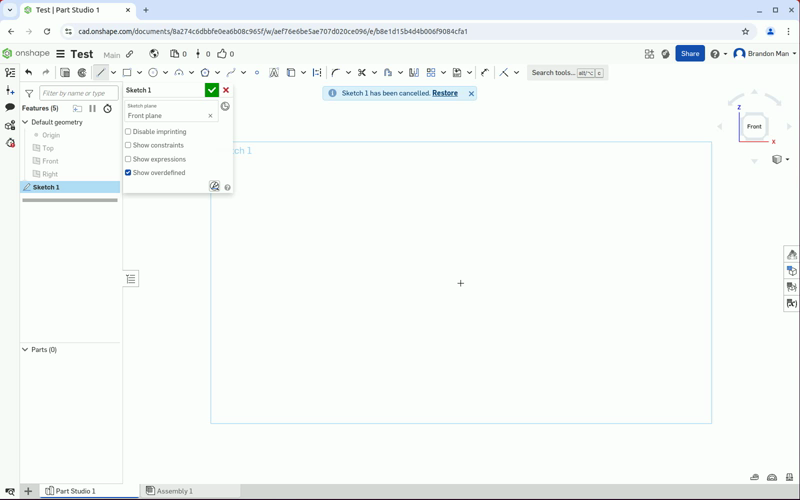
click(460, 282)
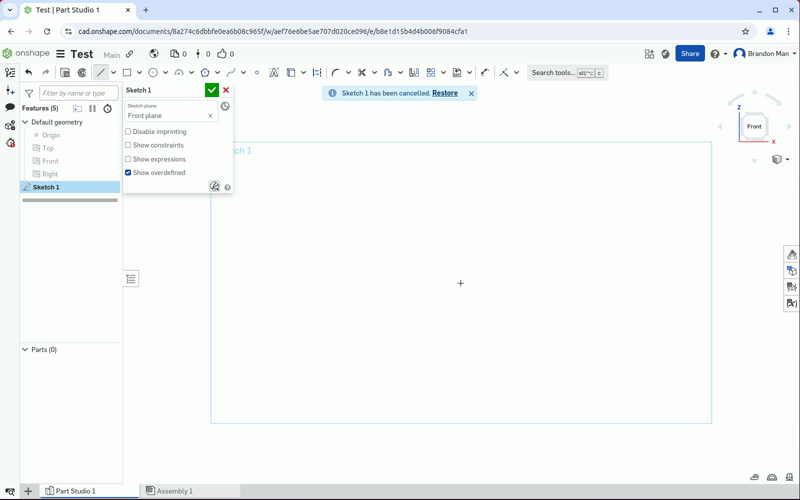
key_up(shift)
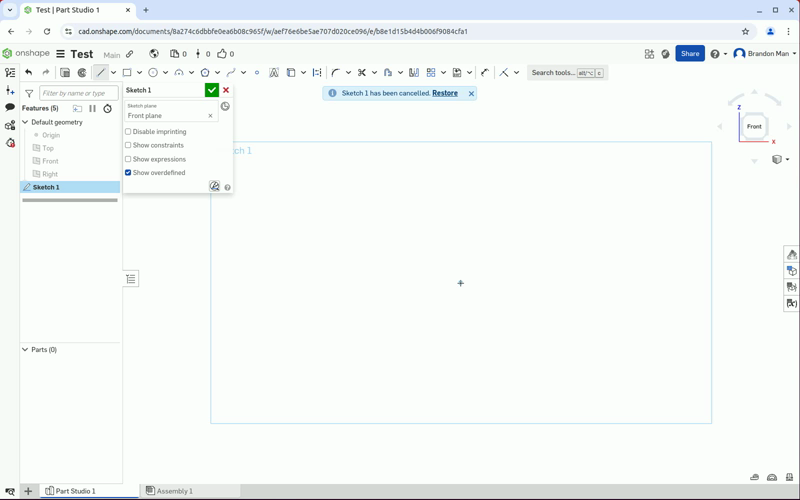
key_down(shift)
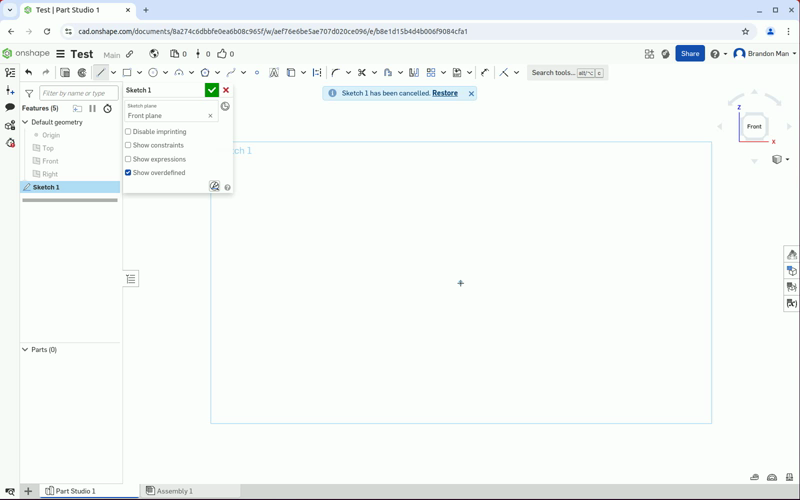
mouse_move(573, 282)
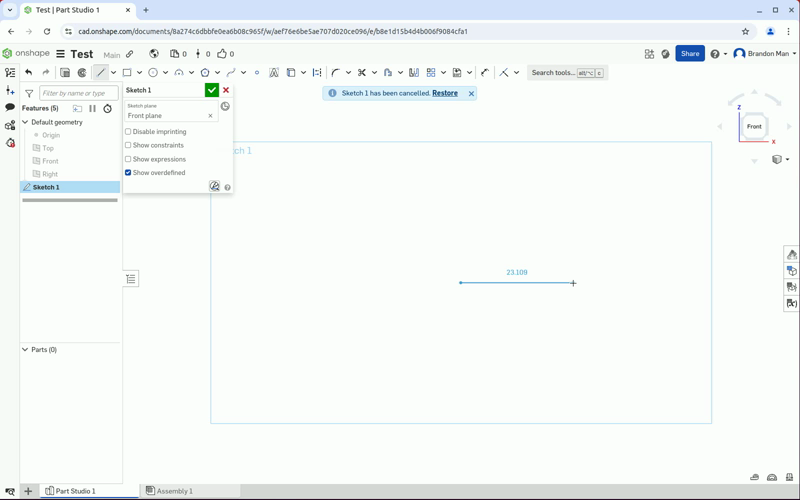
click(573, 282)
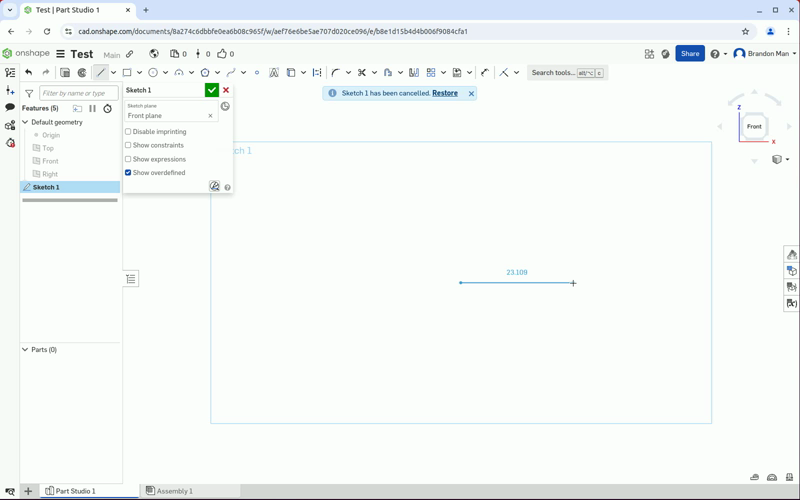
key_up(shift)
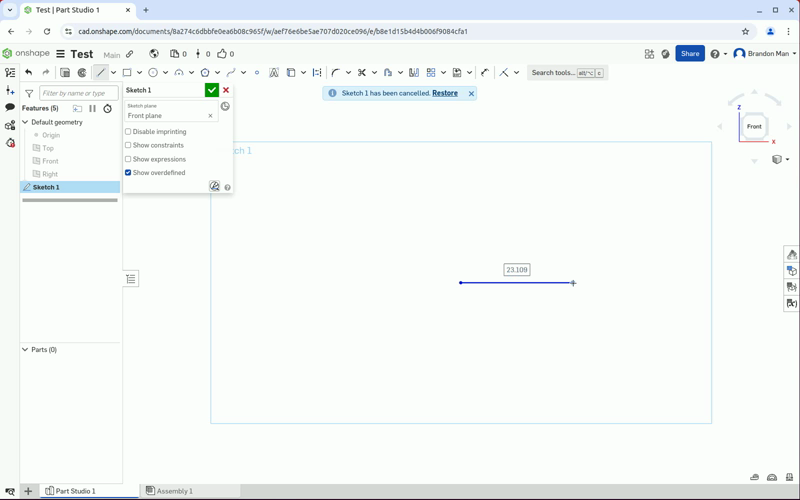
key_down(shift)
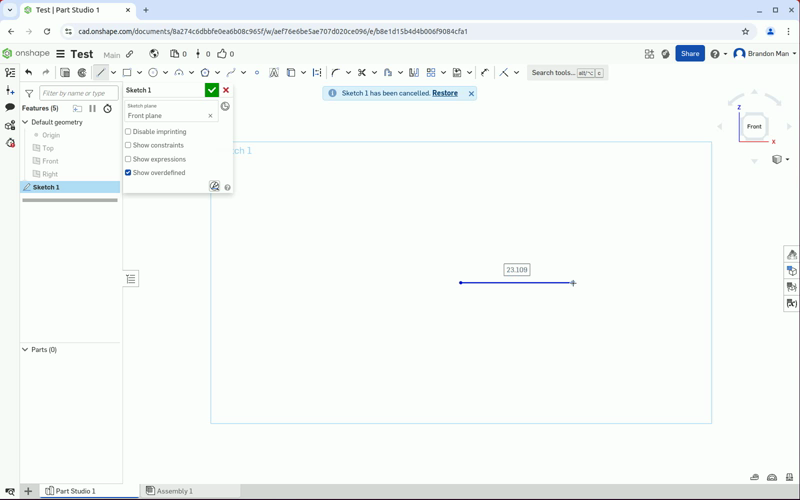
mouse_move(573, 208)
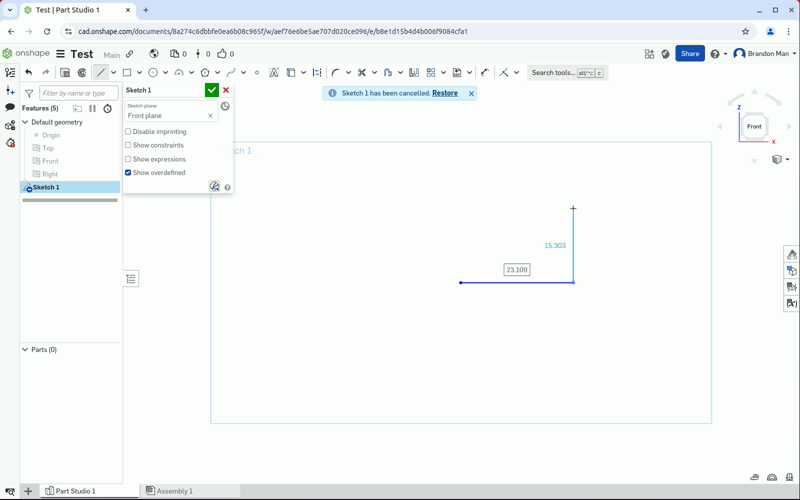
click(573, 208)
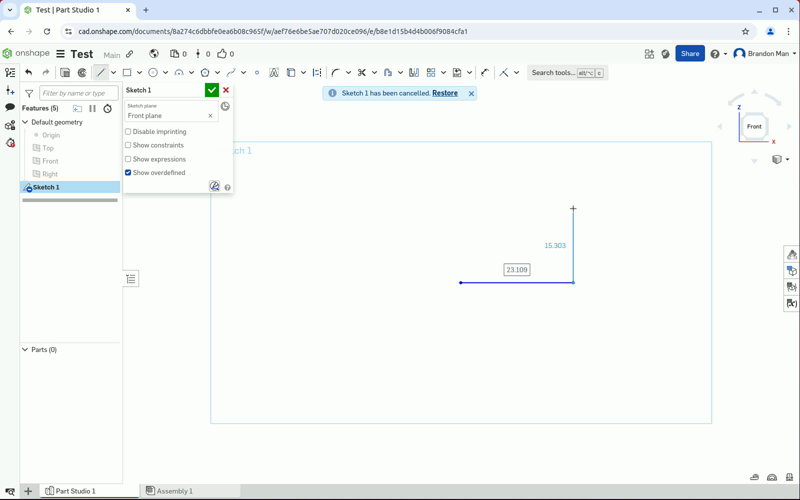
key_up(shift)
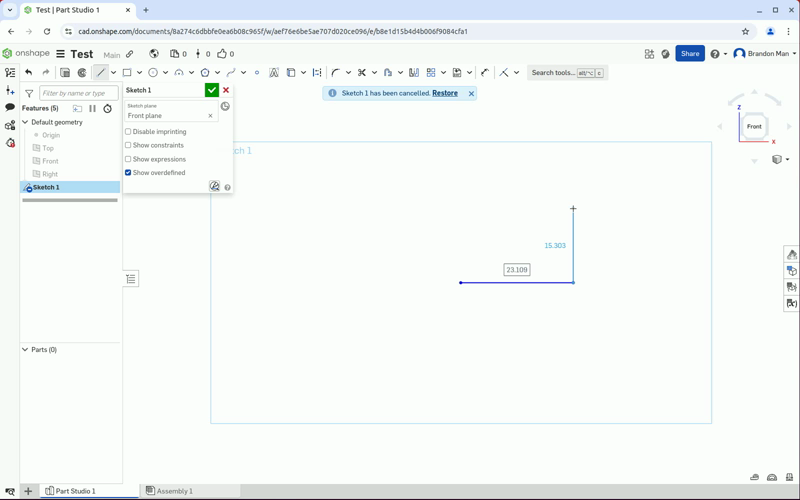
key_down(shift)
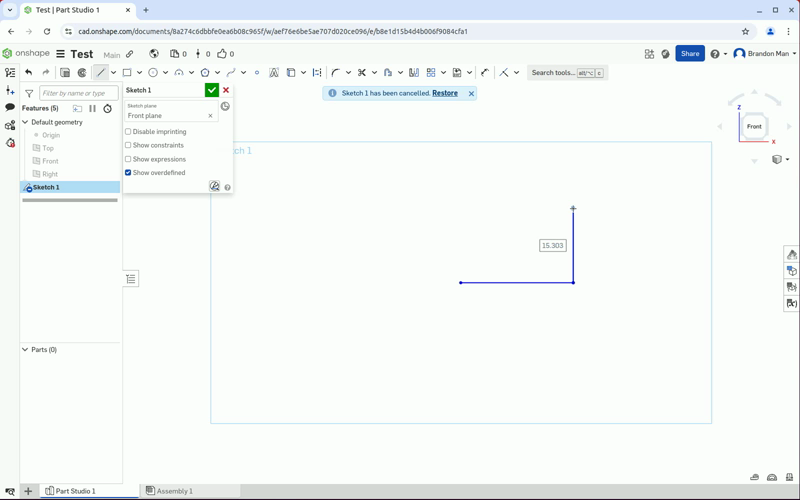
mouse_move(460, 208)
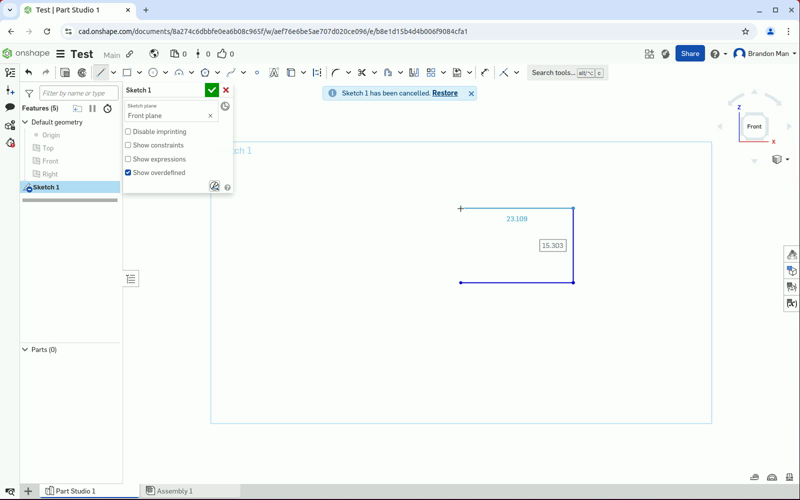
click(460, 208)
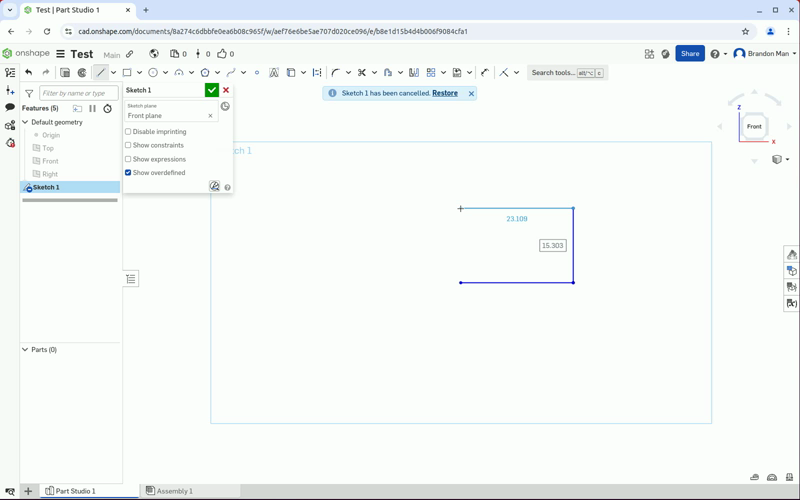
key_up(shift)
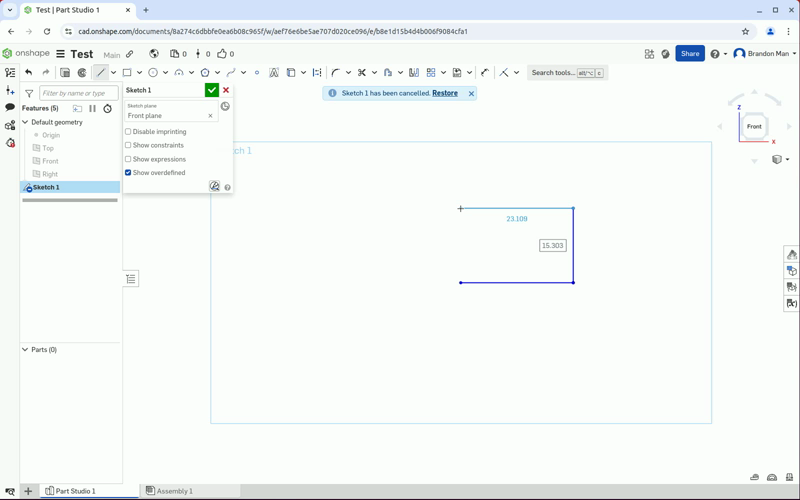
key_down(shift)
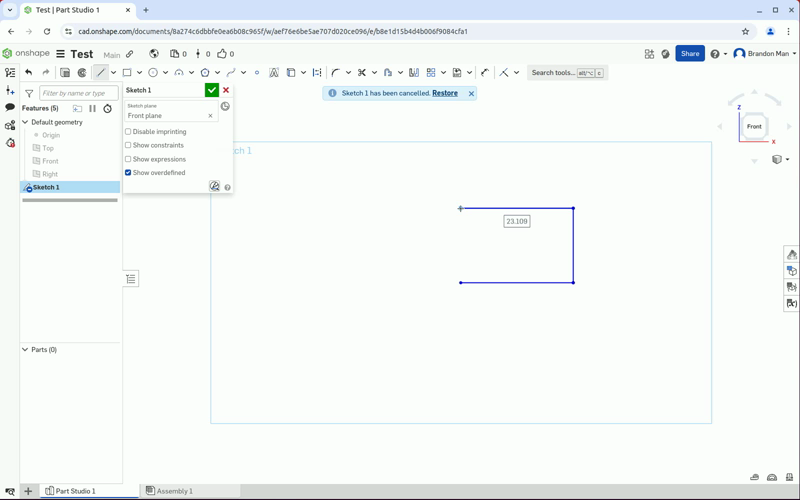
mouse_move(460, 282)
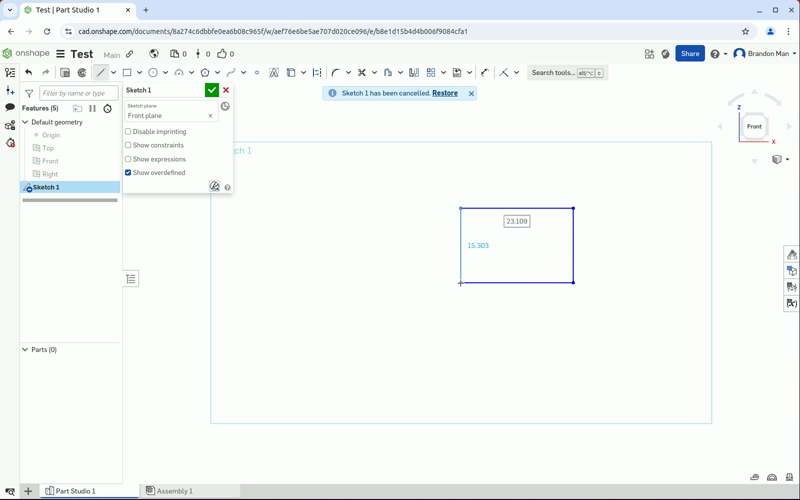
key_up(shift)
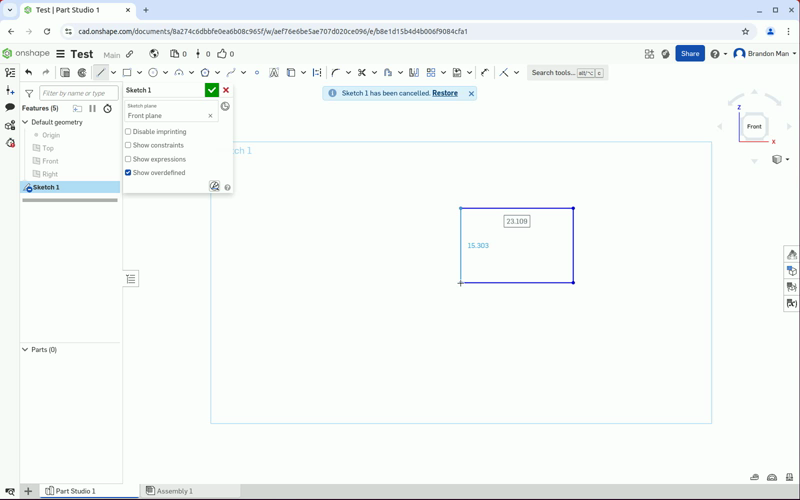
click(460, 282)
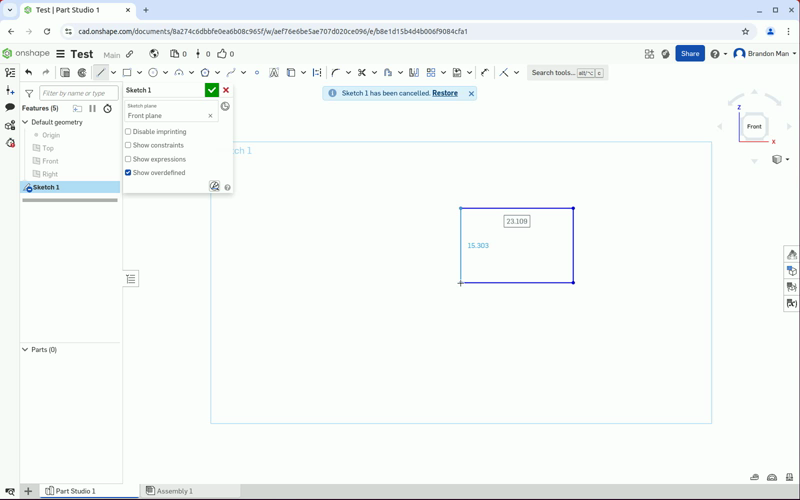
key(esc)
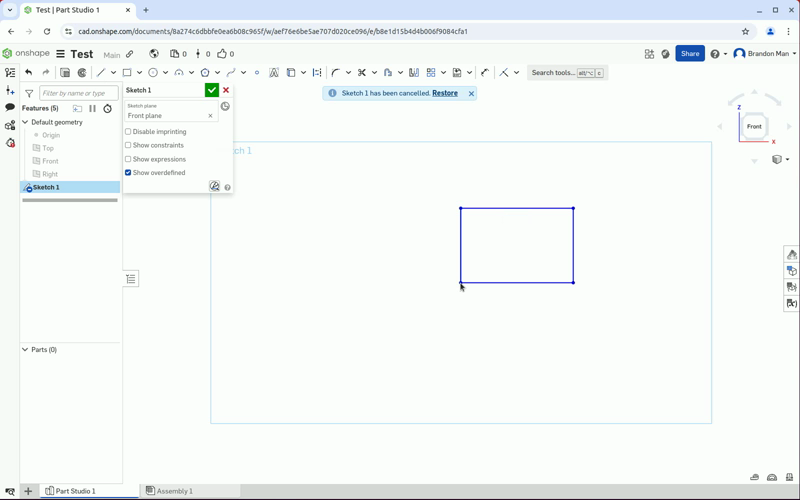
mouse_move(481, 266)
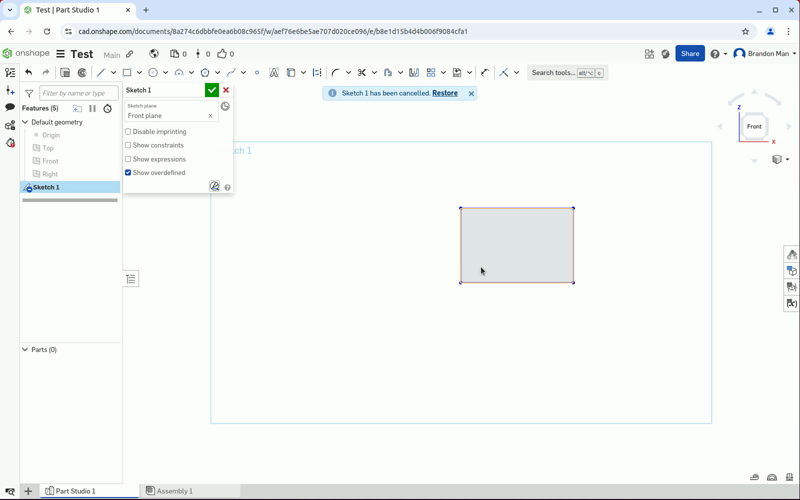
click(481, 266)
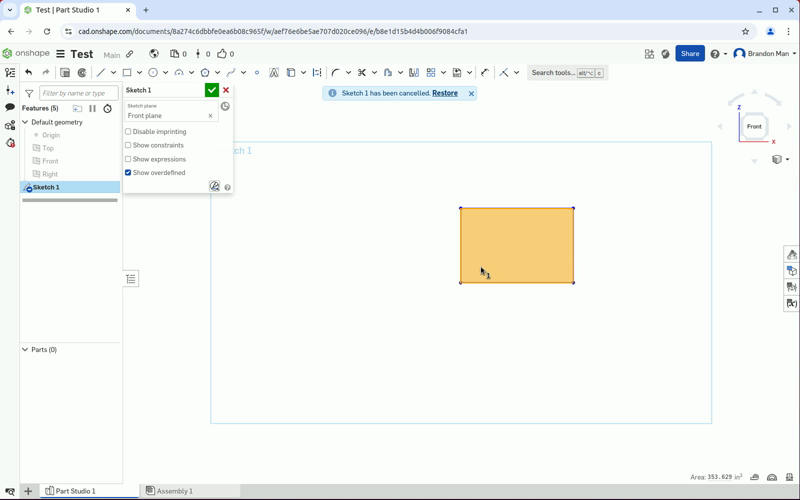
mouse_move(73, 352)
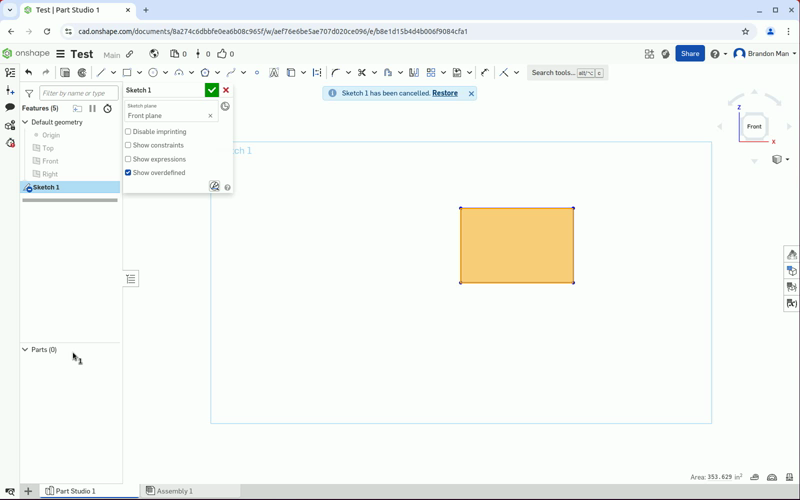
key(shift+y)
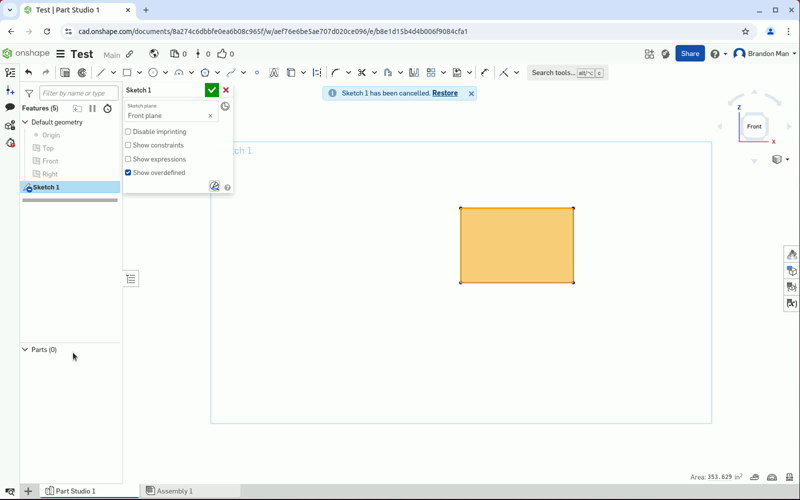
key(shift+e)
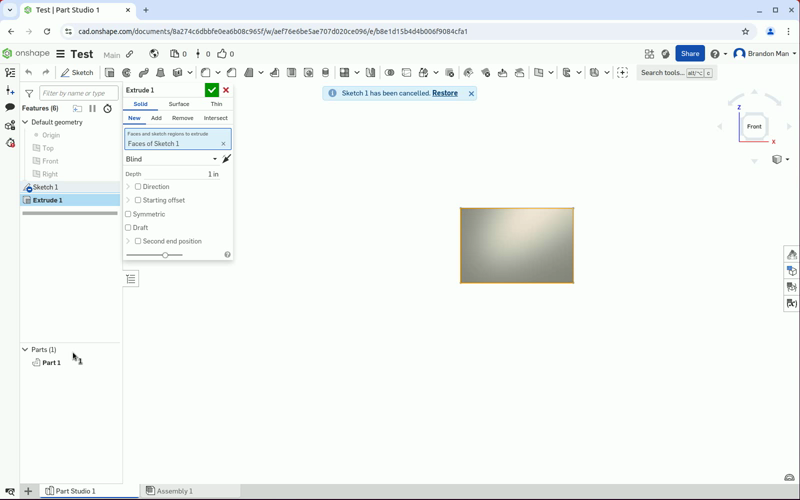
mouse_move(143, 106)
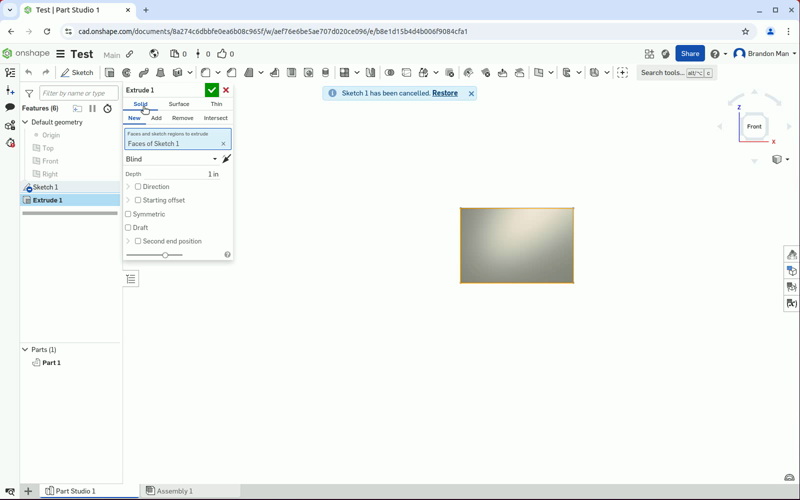
click(143, 106)
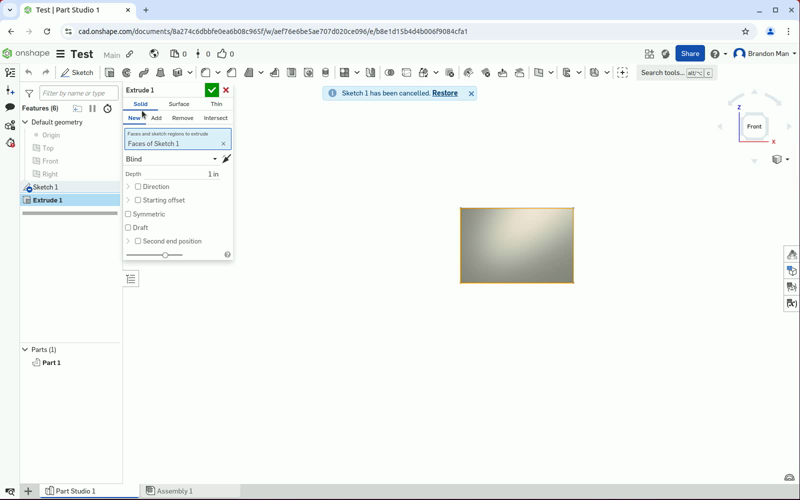
mouse_move(137, 120)
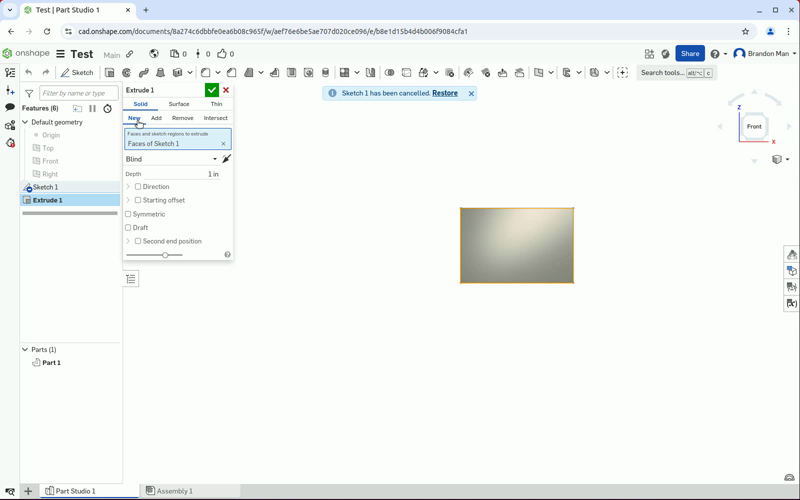
click(137, 120)
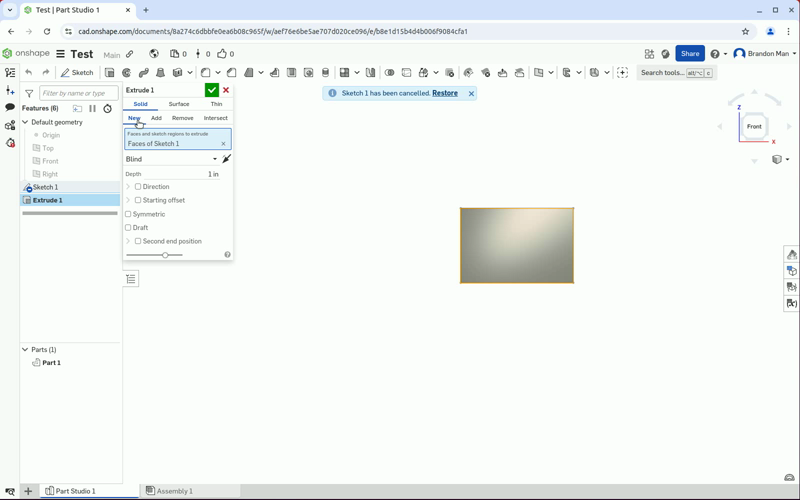
key(tab, 4)
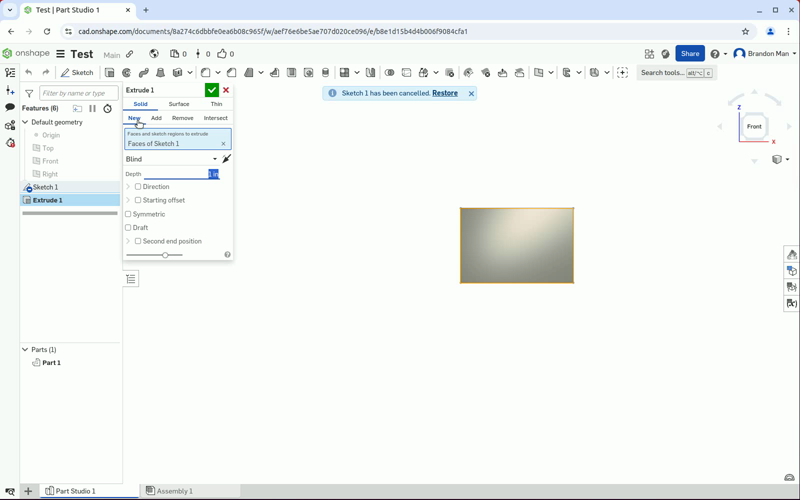
text(15.405)
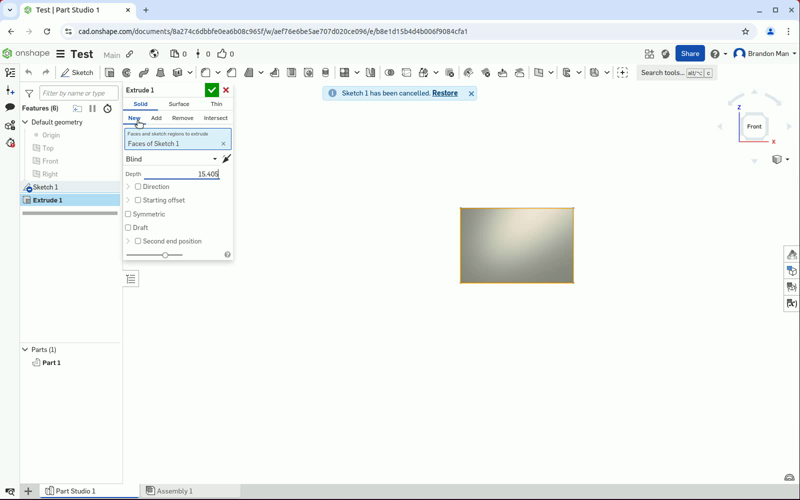
key(enter)
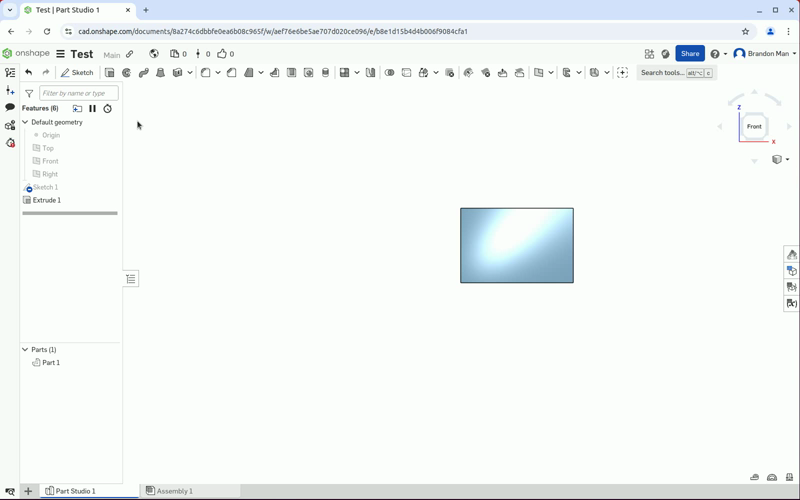
key(shift+h)
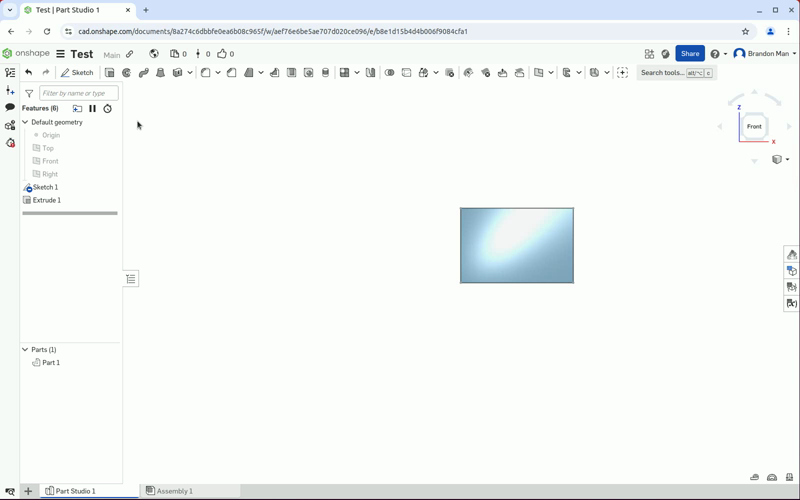
key(shift+h)
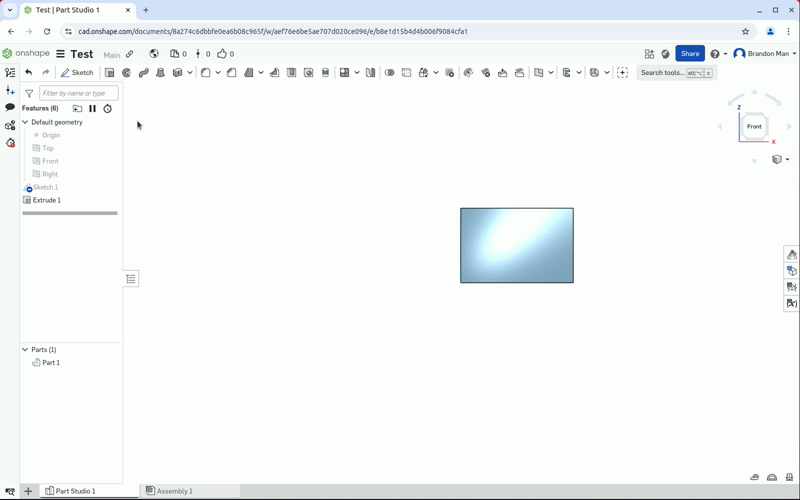
mouse_move(73, 189)
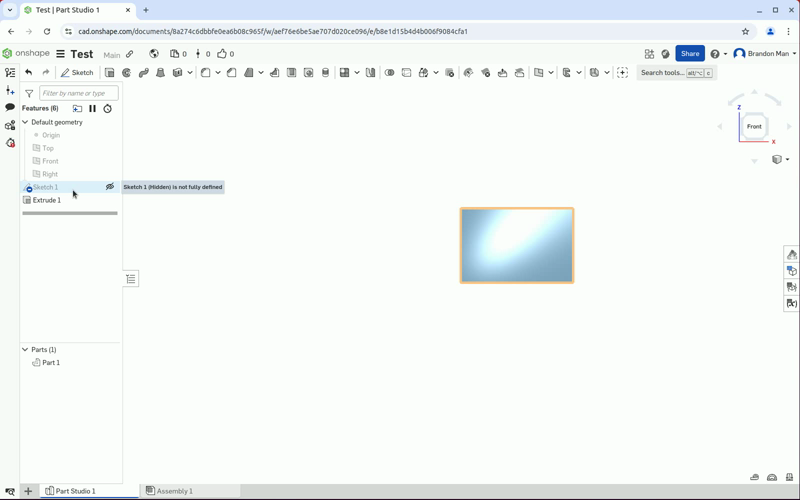
click(73, 189)
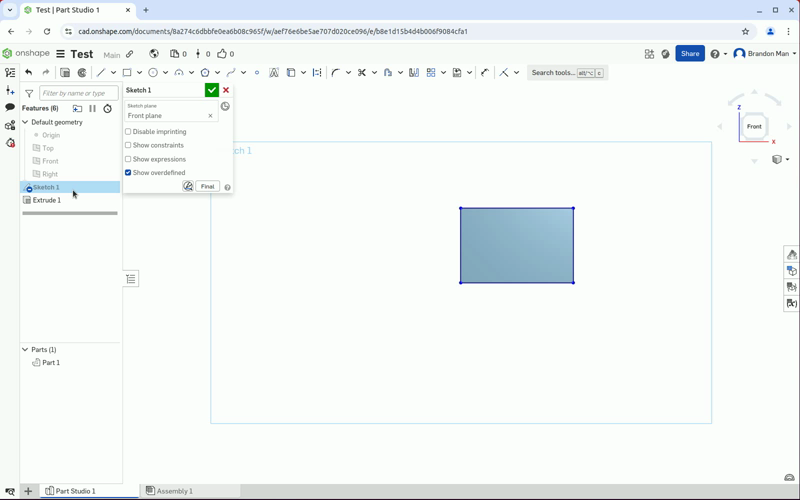
mouse_move(229, 92)
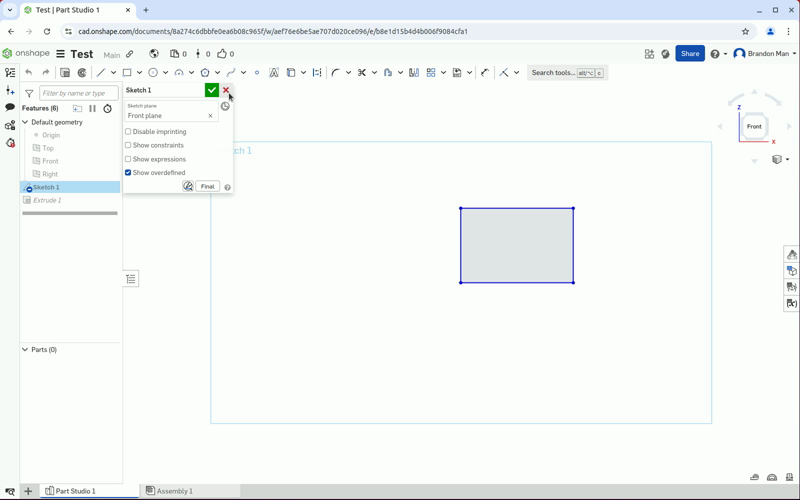
click(229, 92)
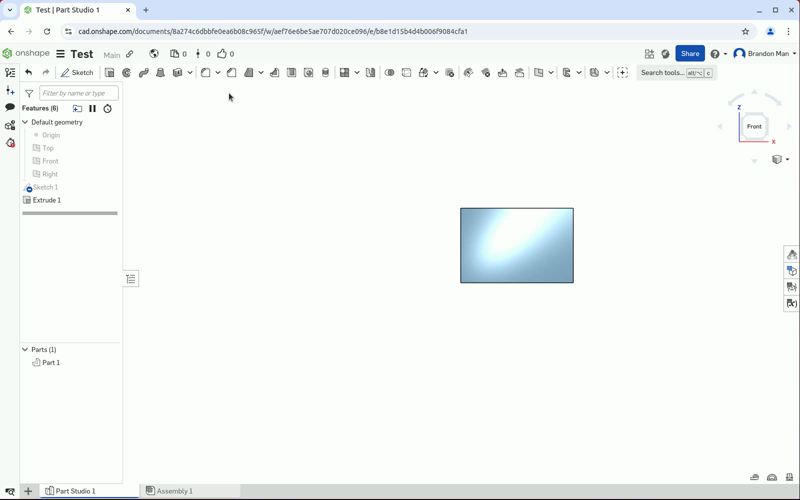
mouse_move(541, 75)
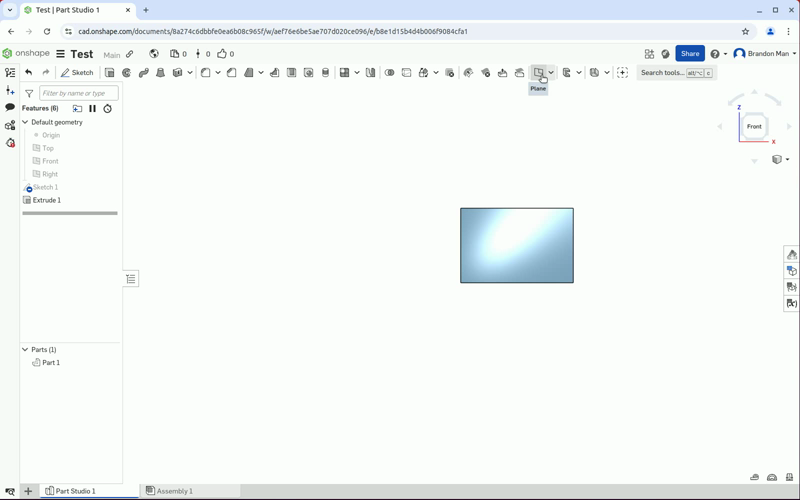
click(541, 75)
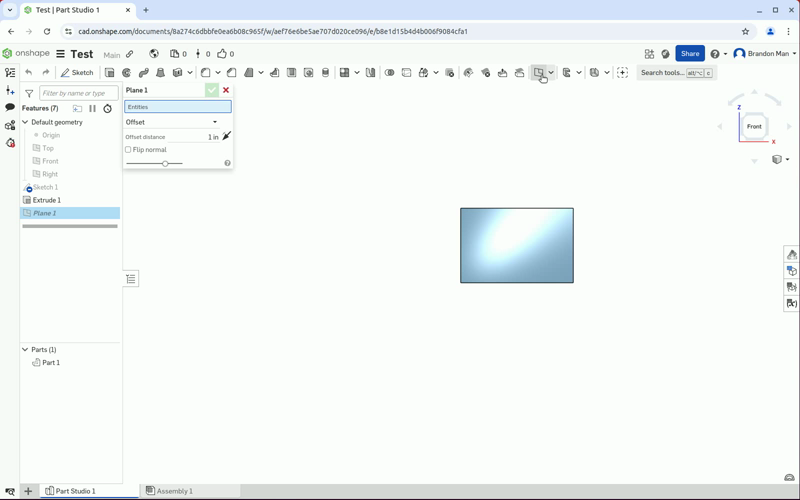
mouse_move(73, 163)
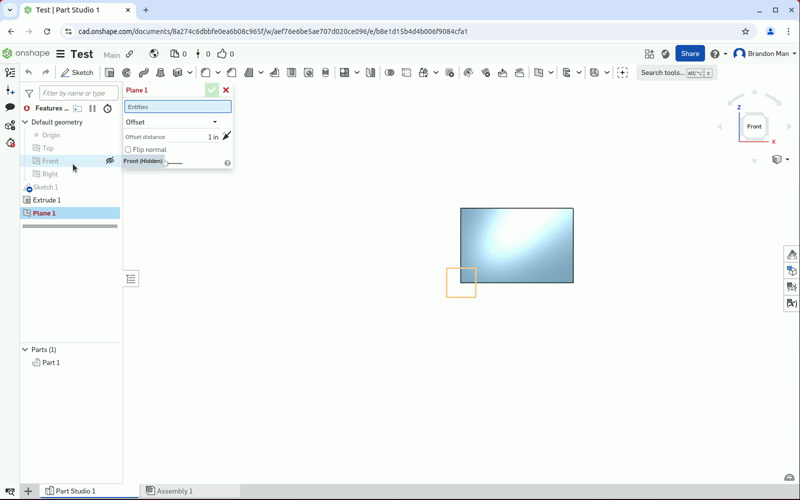
click(73, 163)
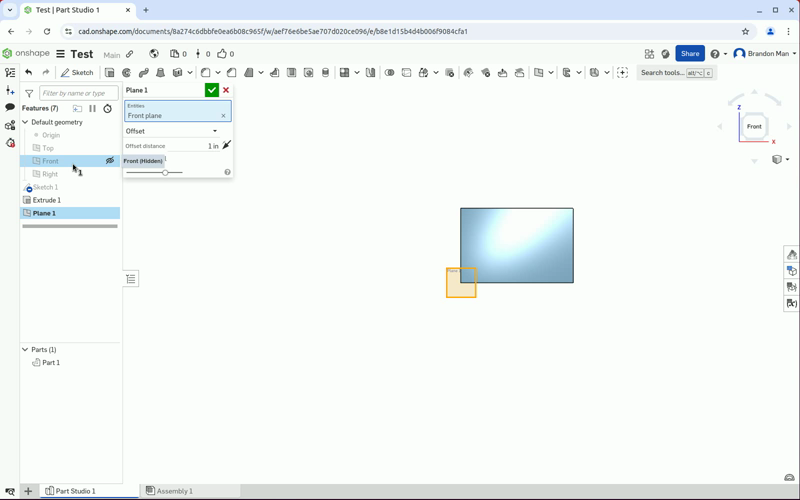
key(tab, 2)
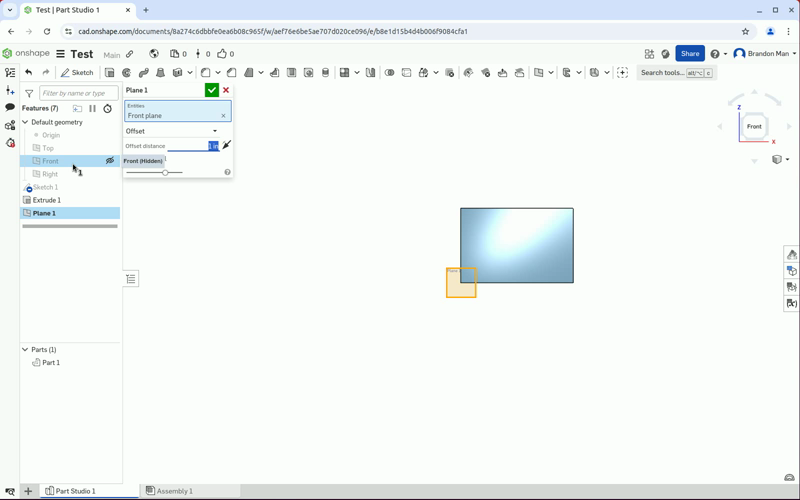
text(15.405)
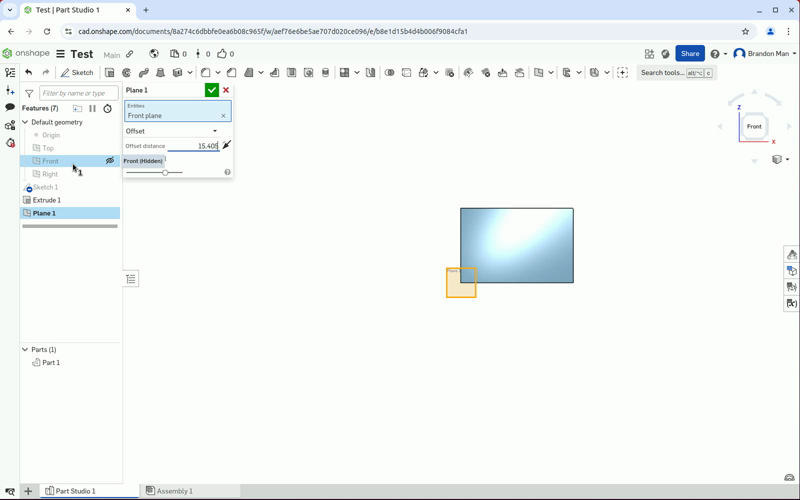
key(enter, 2)
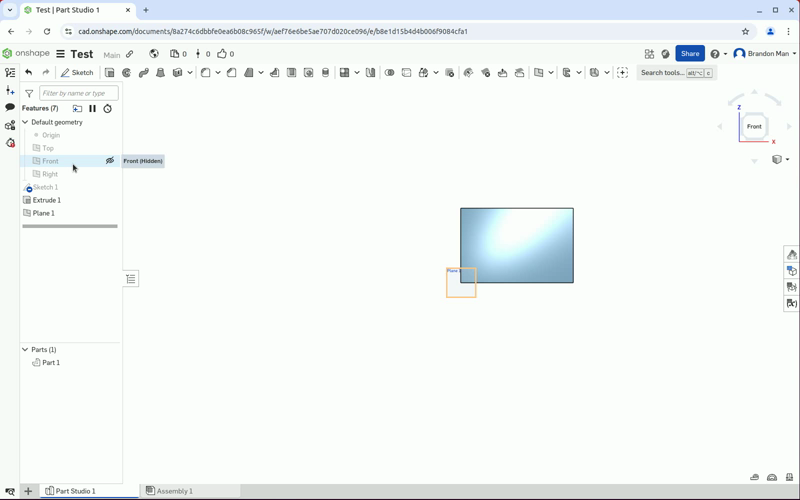
key(shift+s)
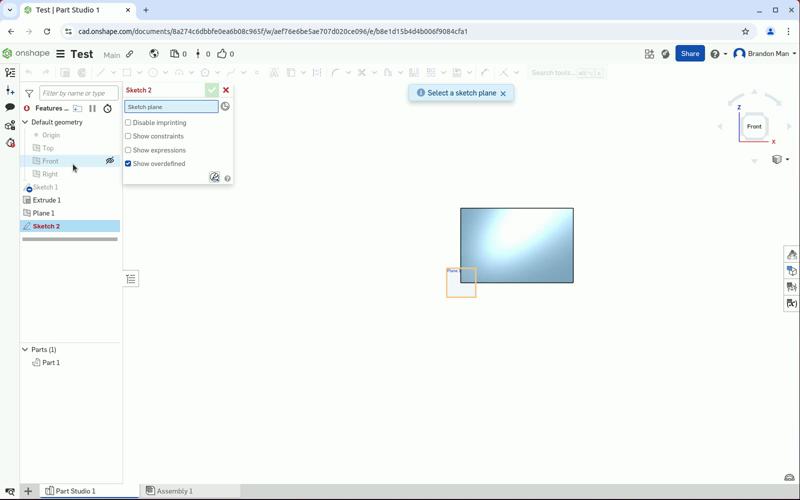
mouse_move(73, 215)
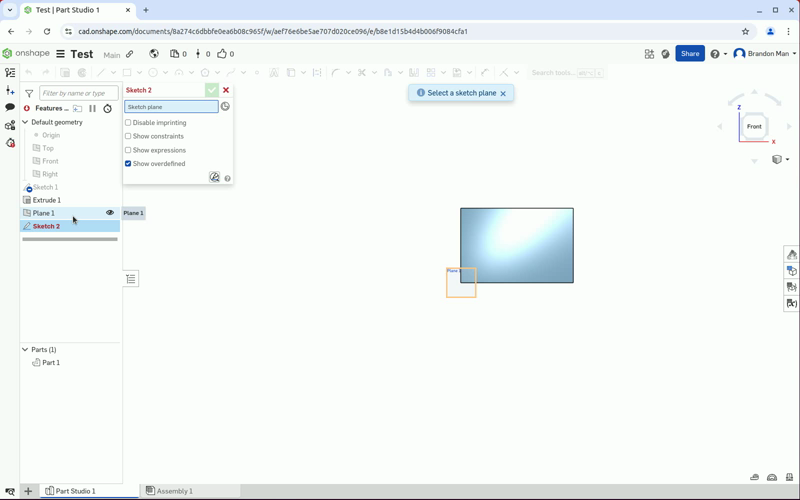
click(73, 215)
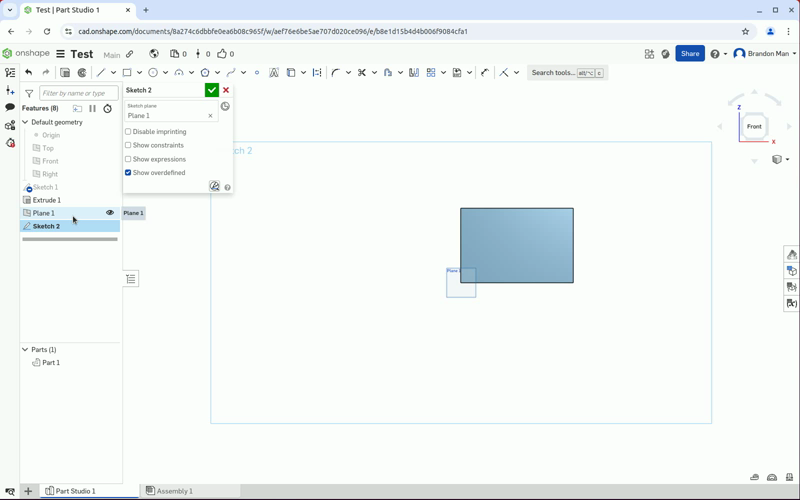
mouse_move(73, 352)
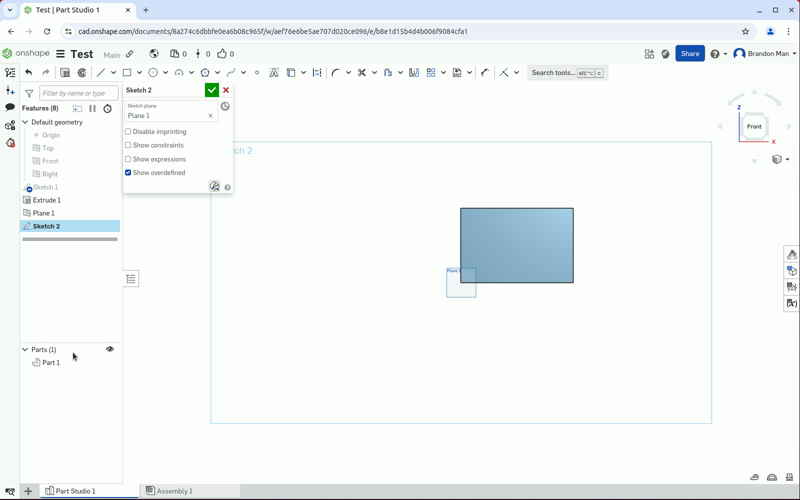
key(y)
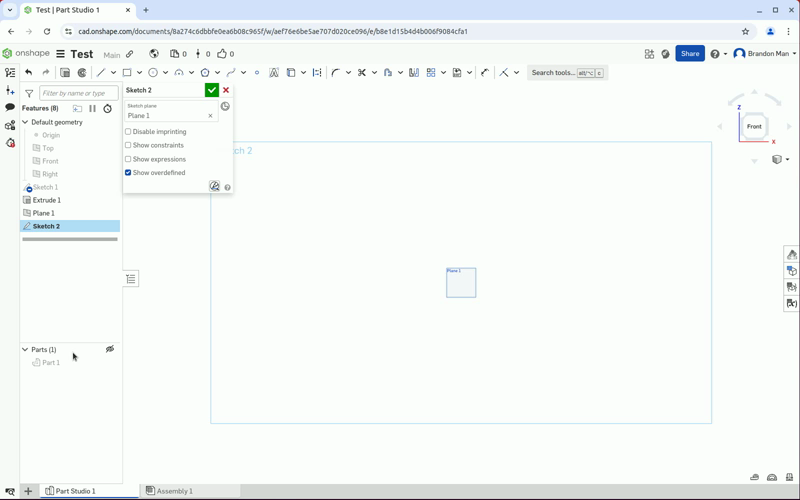
key(l)
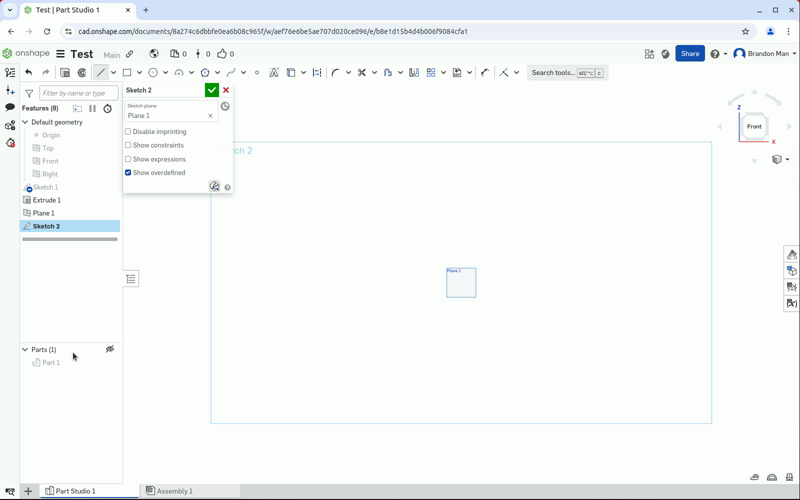
key_down(shift)
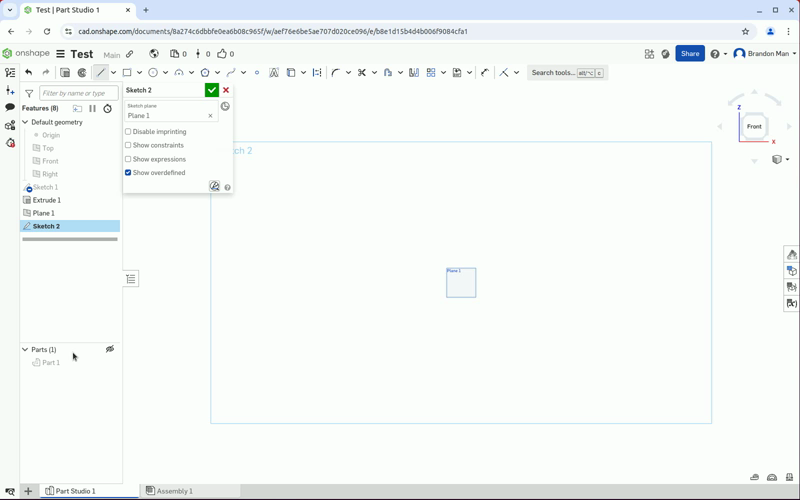
mouse_move(498, 264)
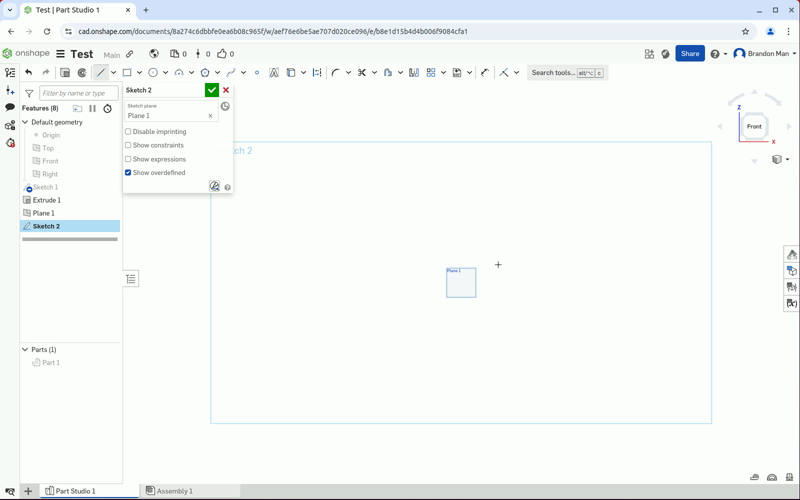
click(498, 264)
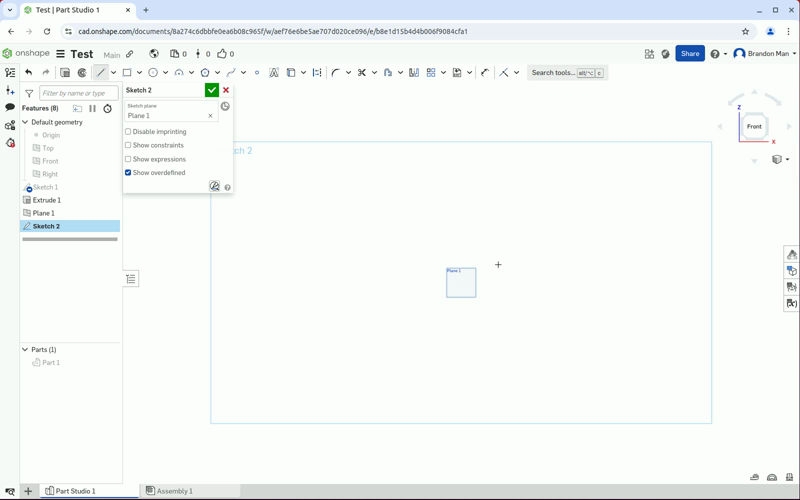
key_up(shift)
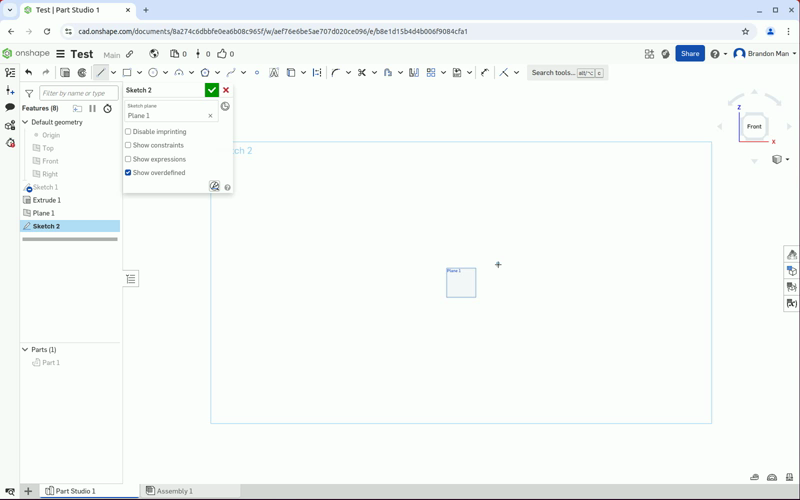
key_down(shift)
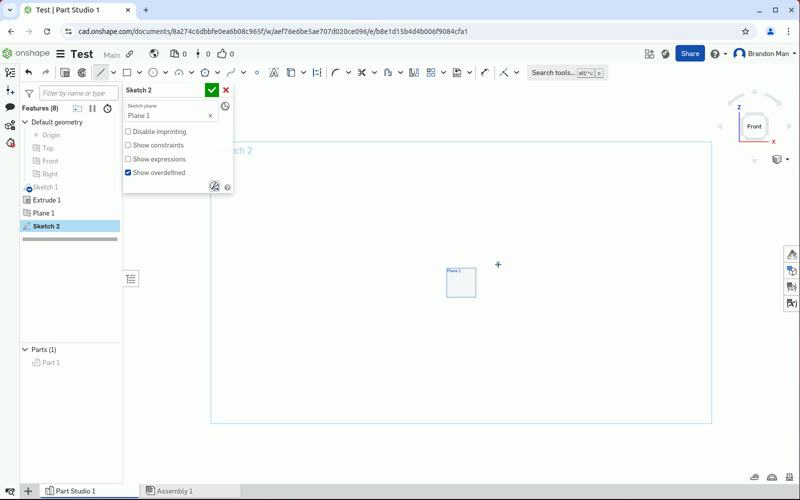
mouse_move(573, 264)
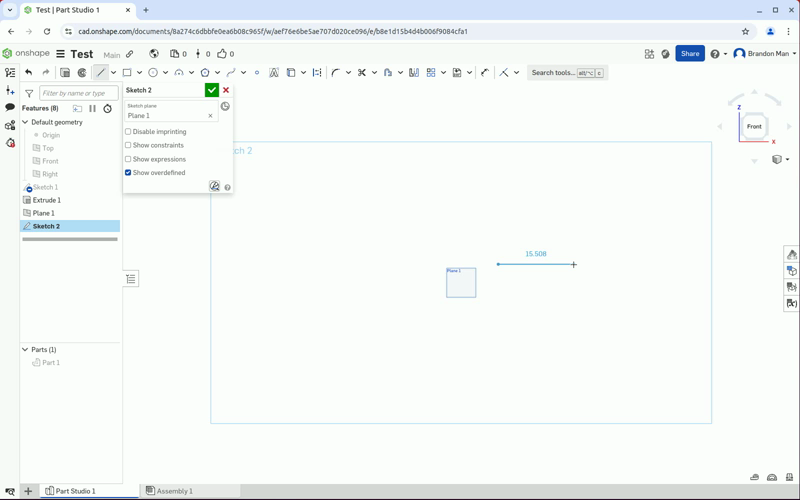
click(573, 264)
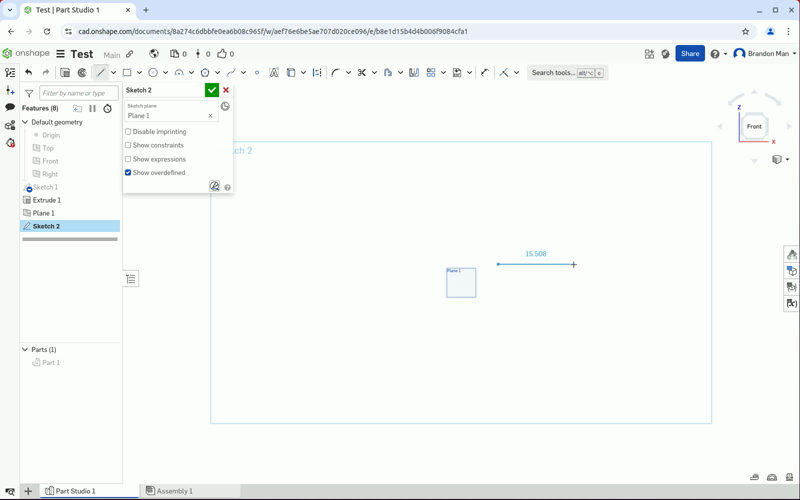
key_up(shift)
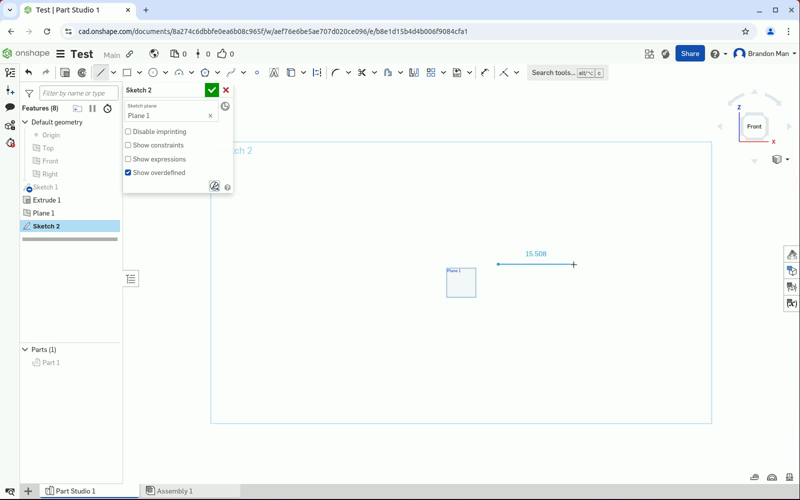
key_down(shift)
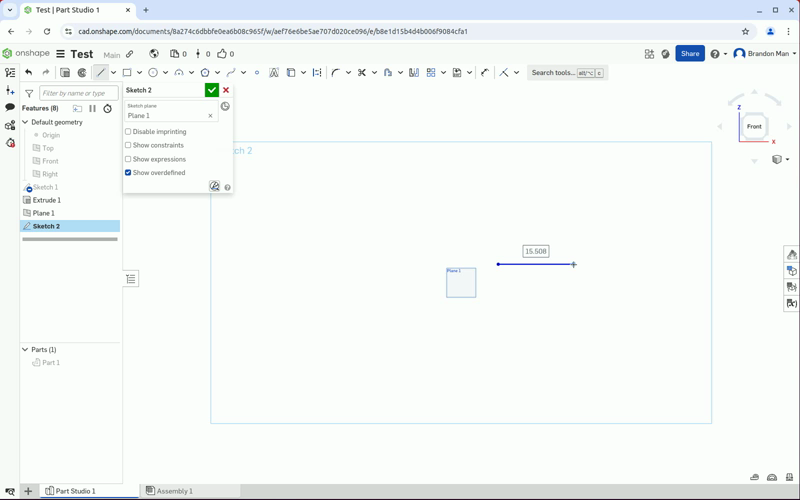
mouse_move(589, 264)
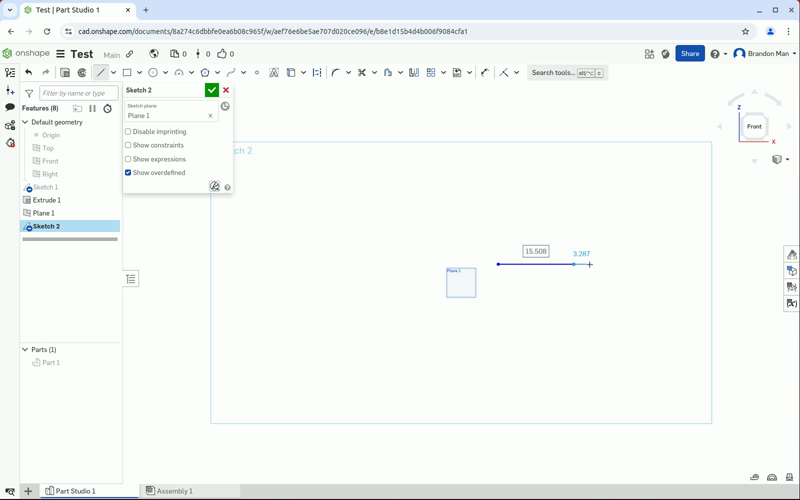
mouse_move(573, 207)
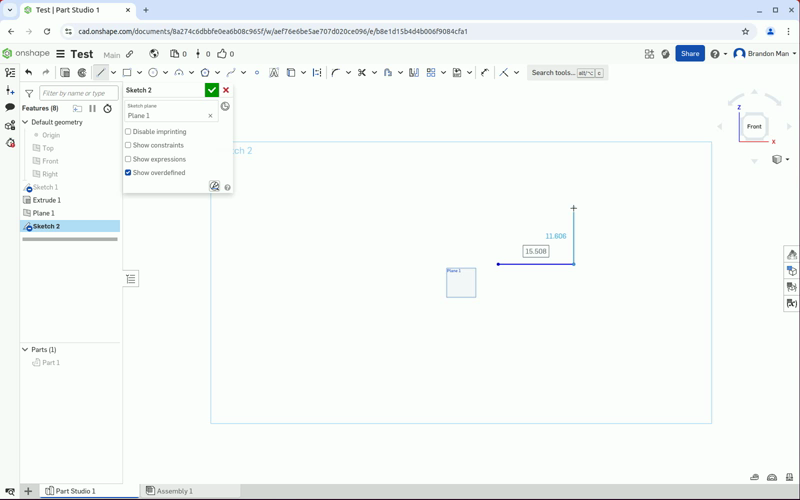
click(573, 207)
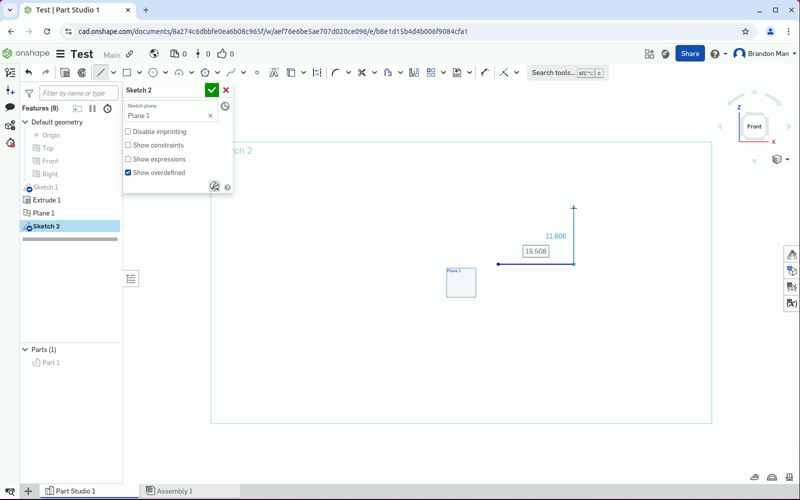
key_up(shift)
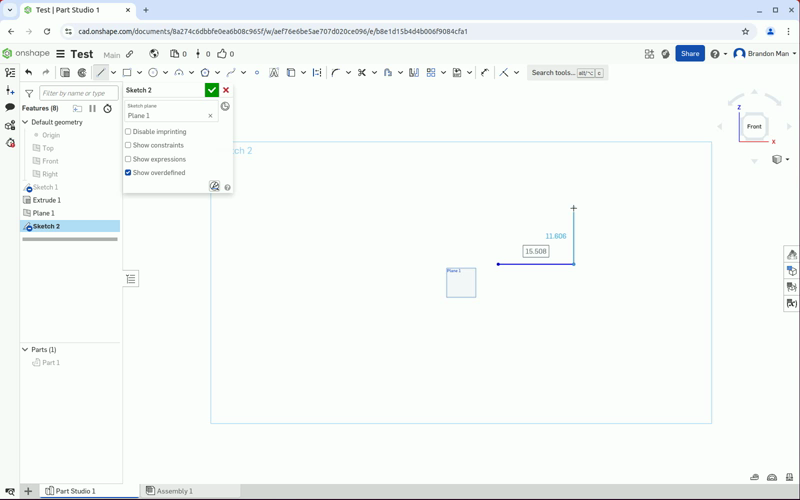
key_down(shift)
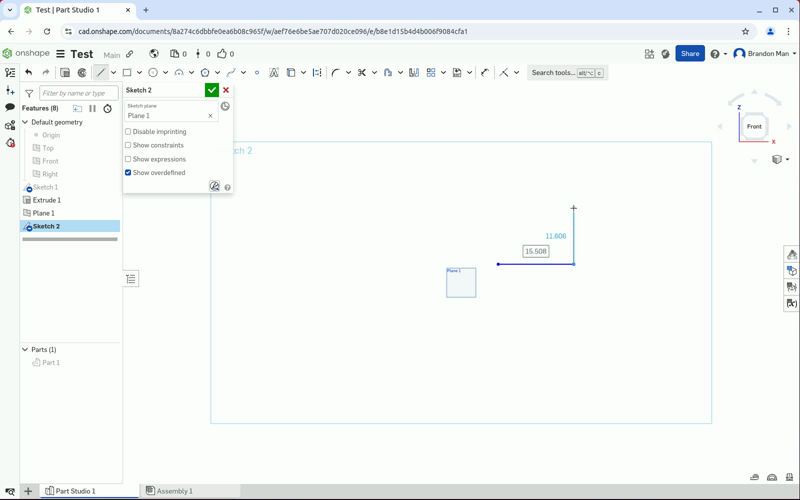
mouse_move(498, 207)
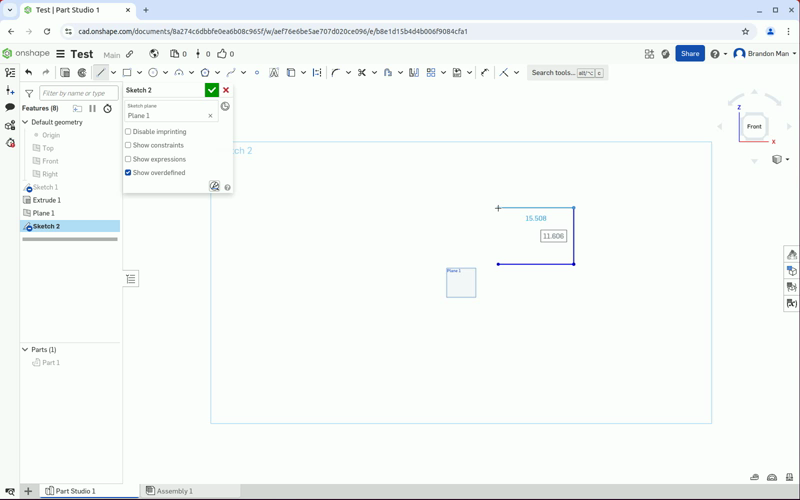
click(498, 207)
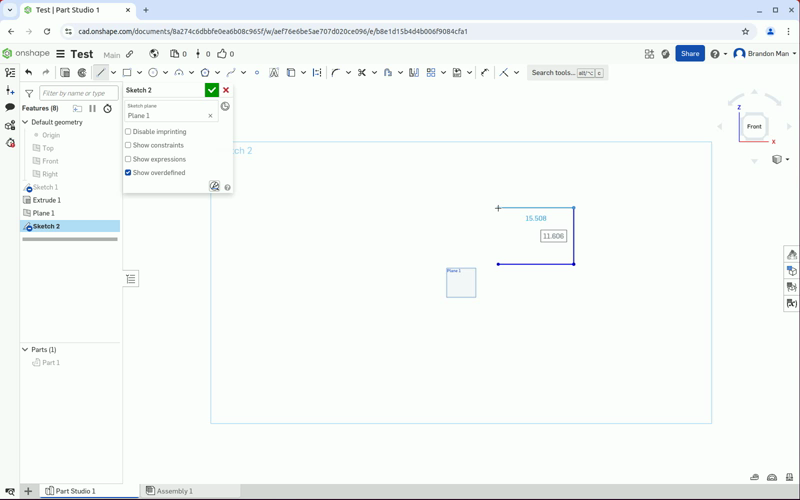
key_up(shift)
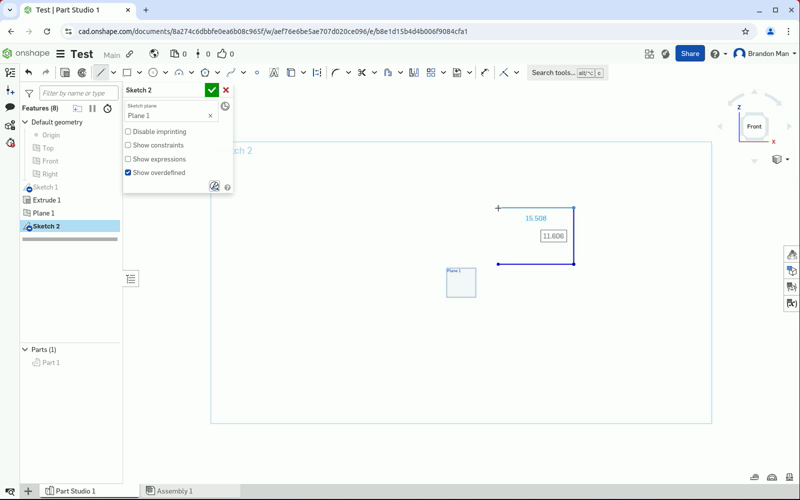
mouse_move(528, 207)
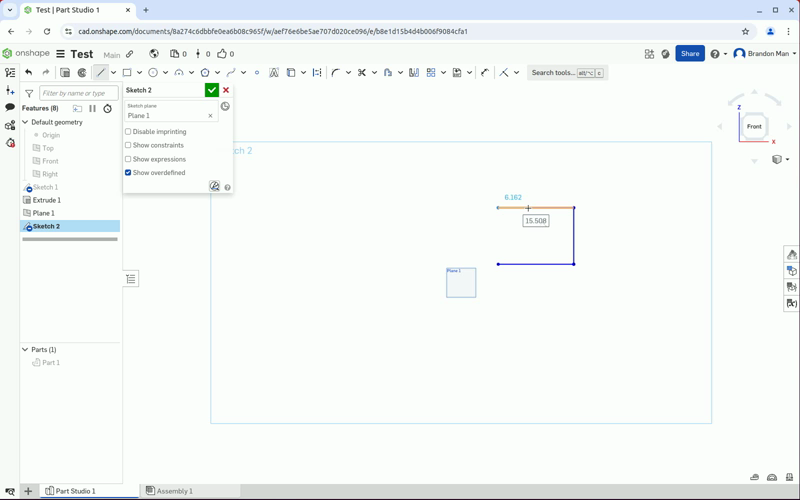
key_down(shift)
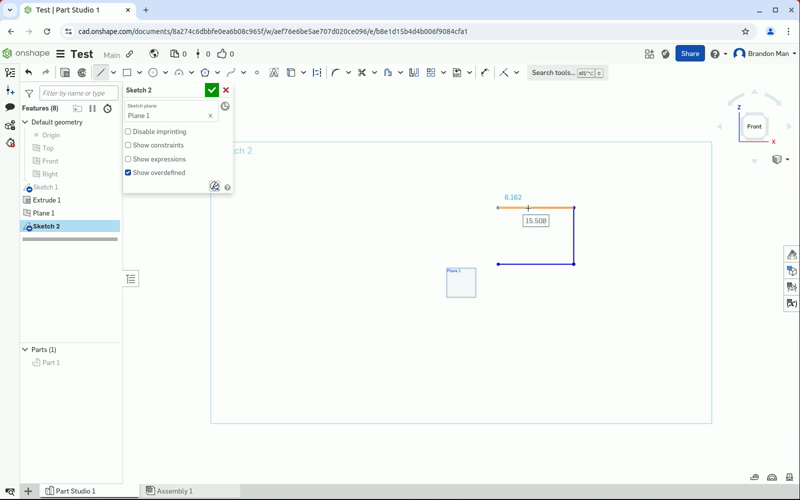
mouse_move(498, 264)
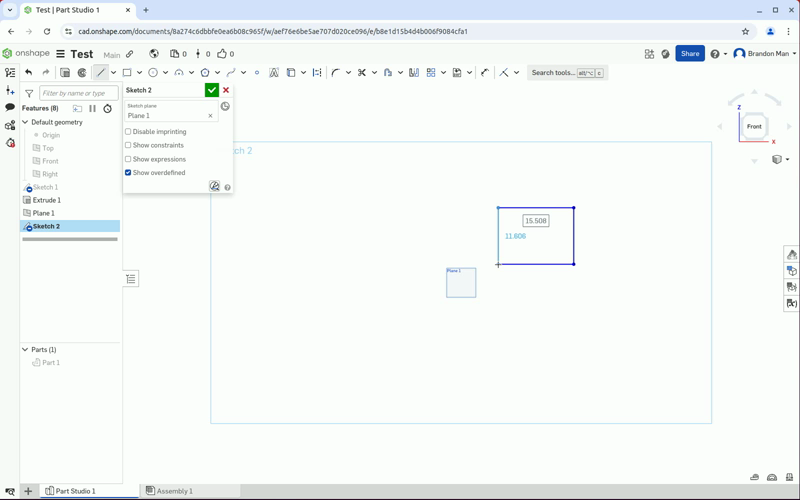
key_up(shift)
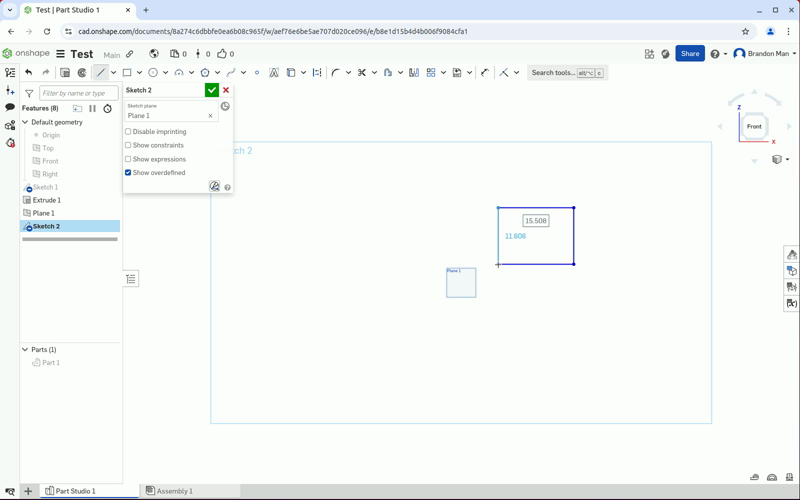
click(498, 264)
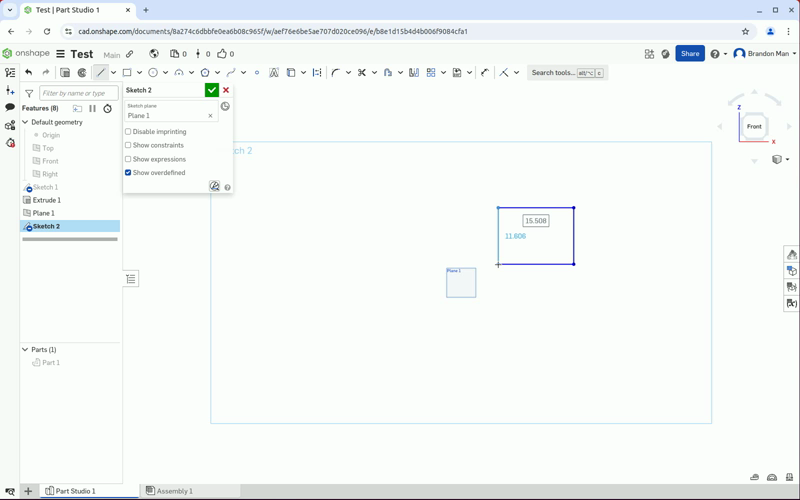
key(esc)
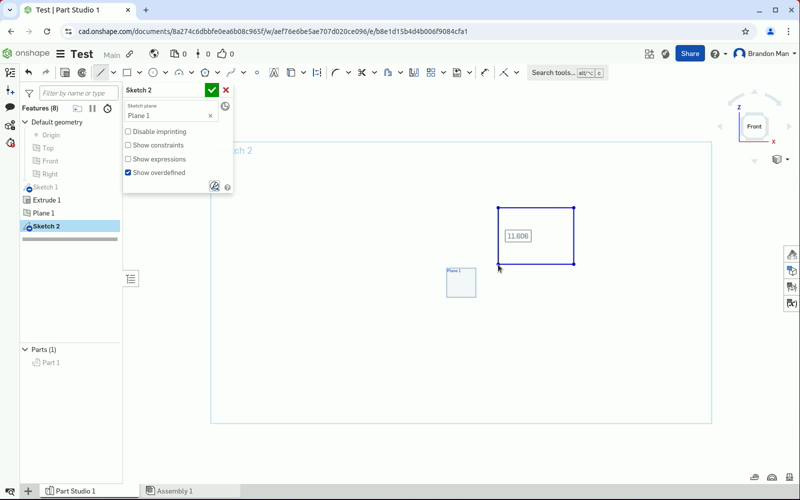
mouse_move(505, 219)
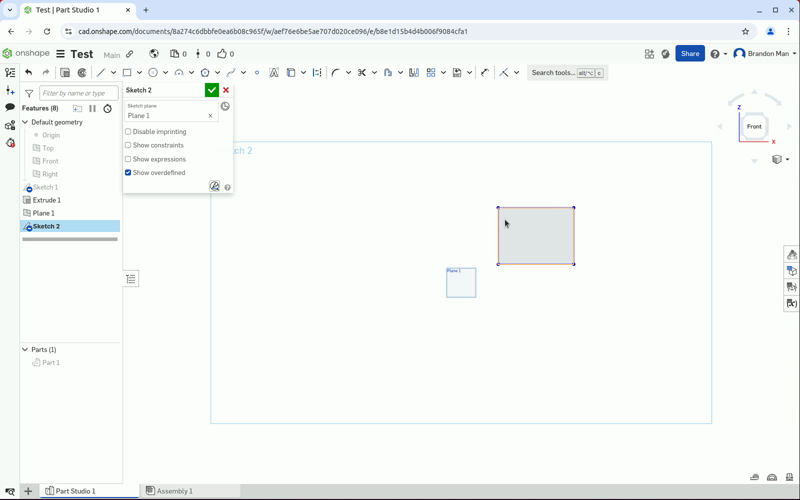
click(505, 219)
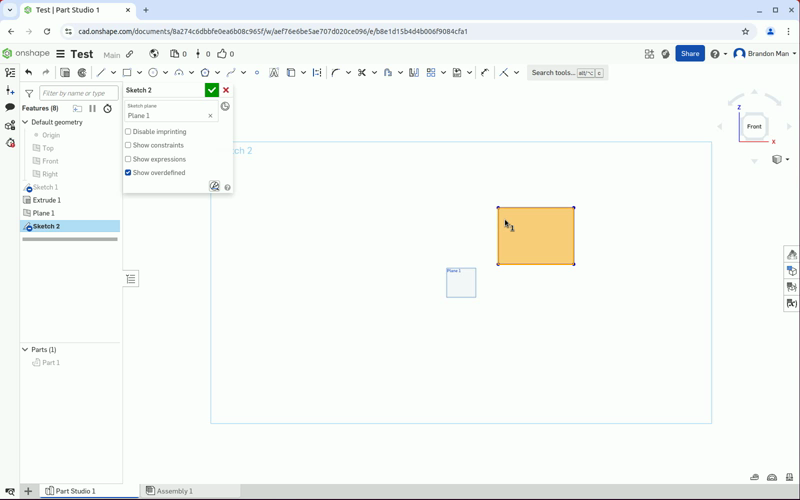
mouse_move(73, 352)
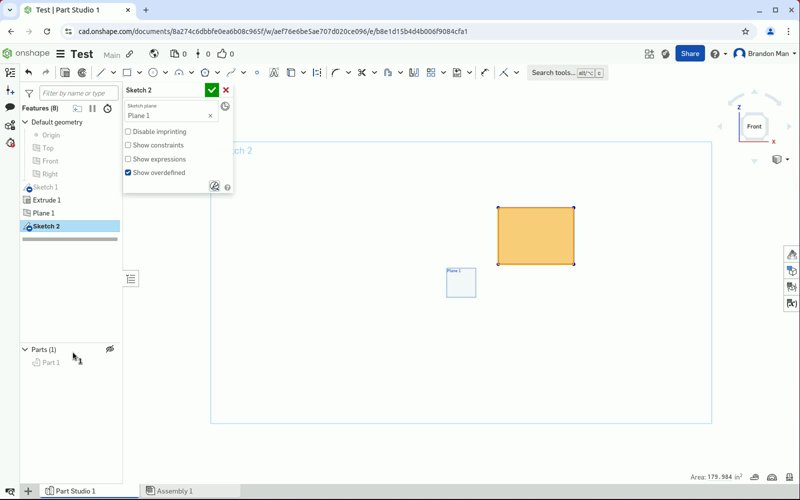
key(shift+y)
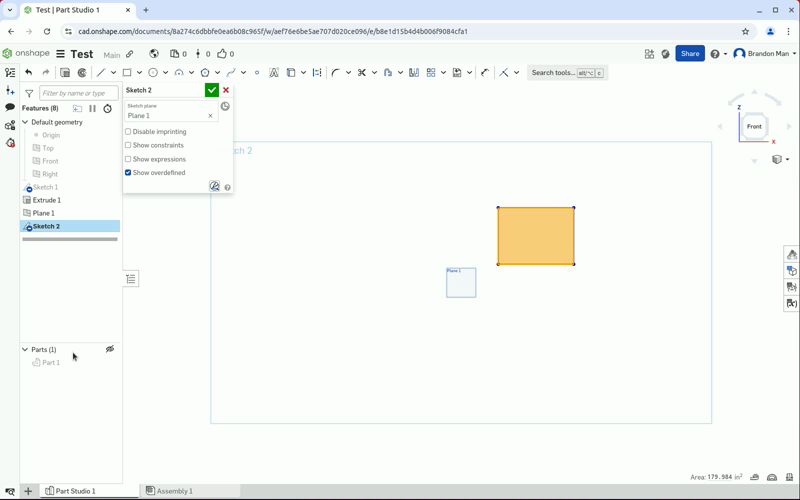
key(shift+e)
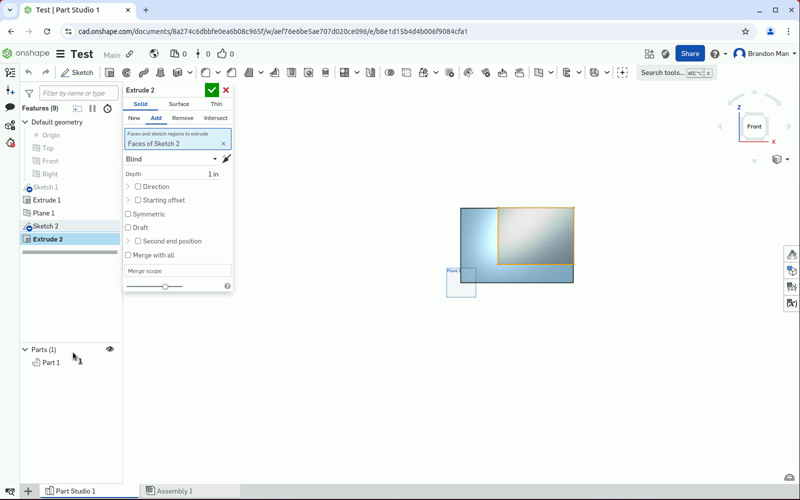
mouse_move(143, 106)
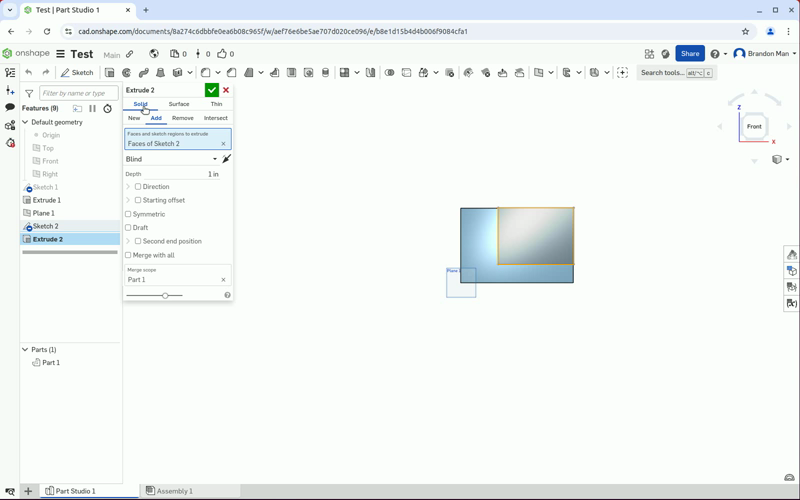
click(143, 106)
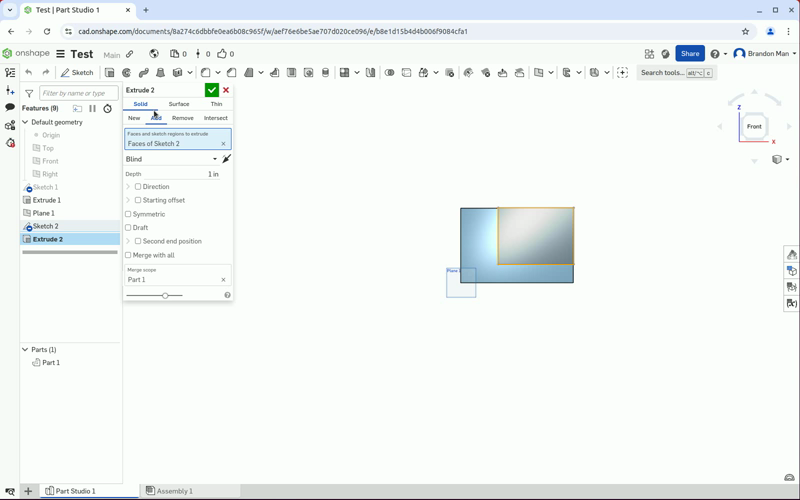
mouse_move(186, 120)
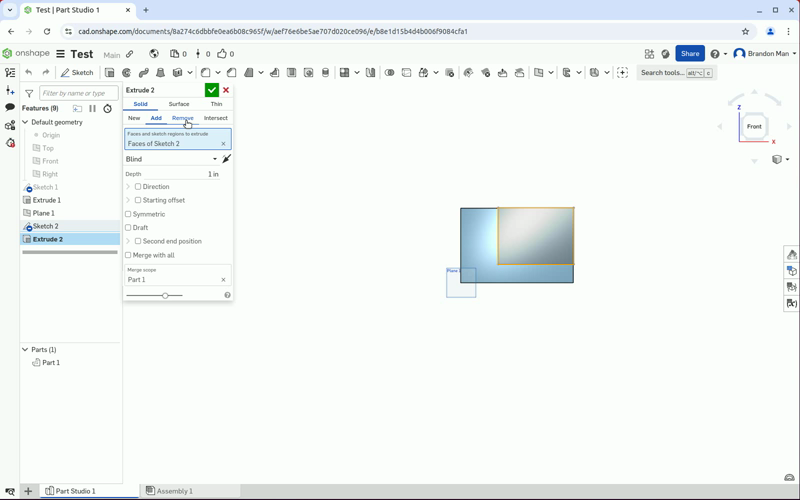
click(186, 120)
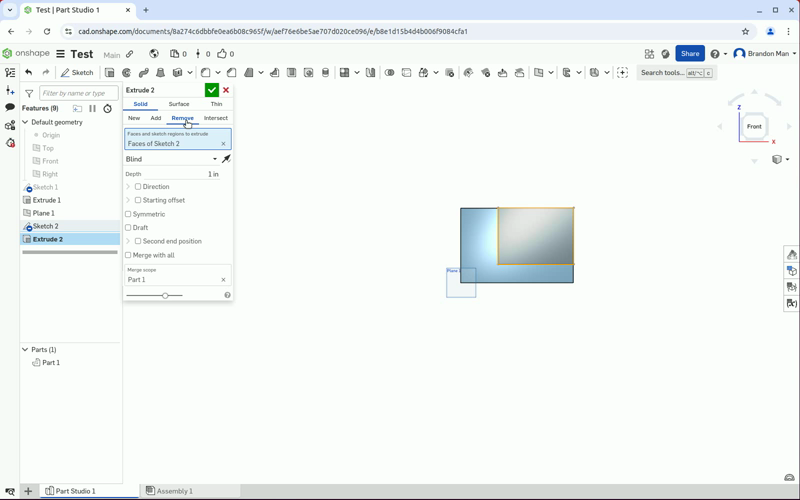
key(tab, 4)
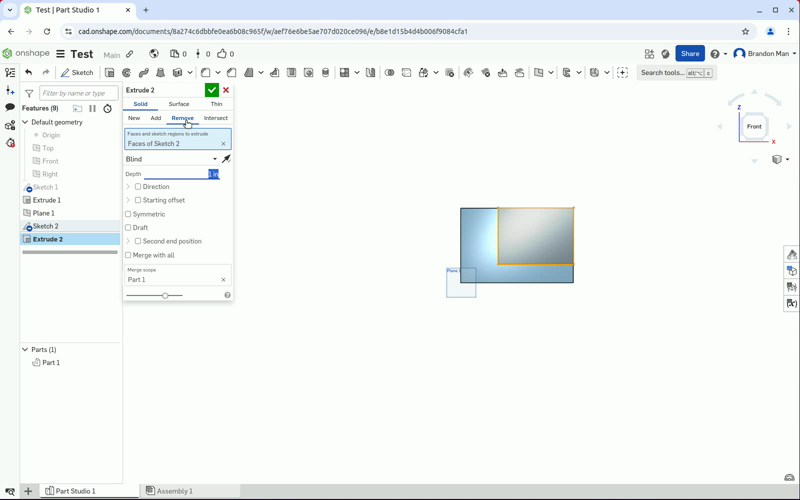
text(3.851)
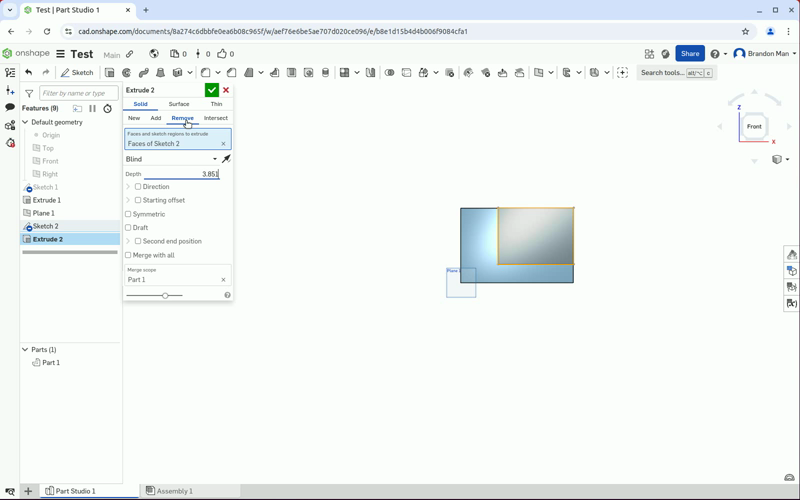
key(tab, 6)
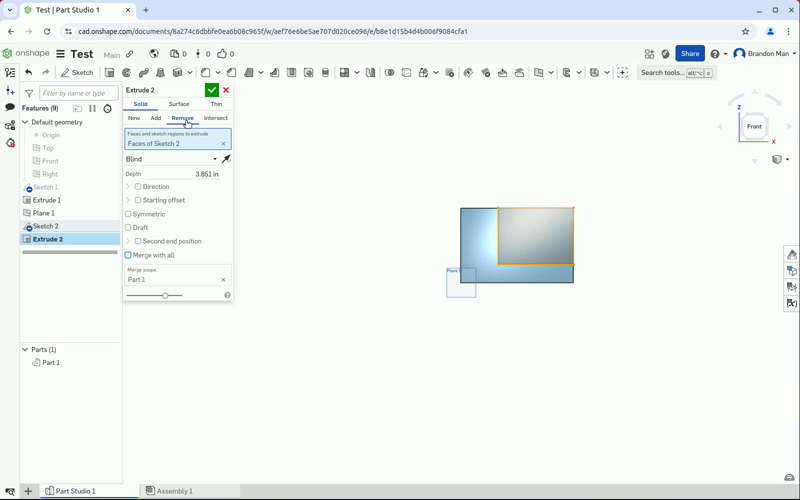
key(space)
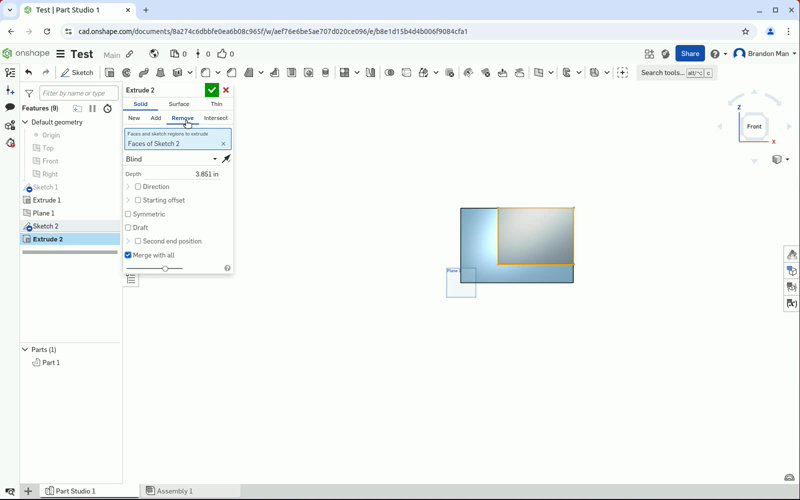
key(enter)
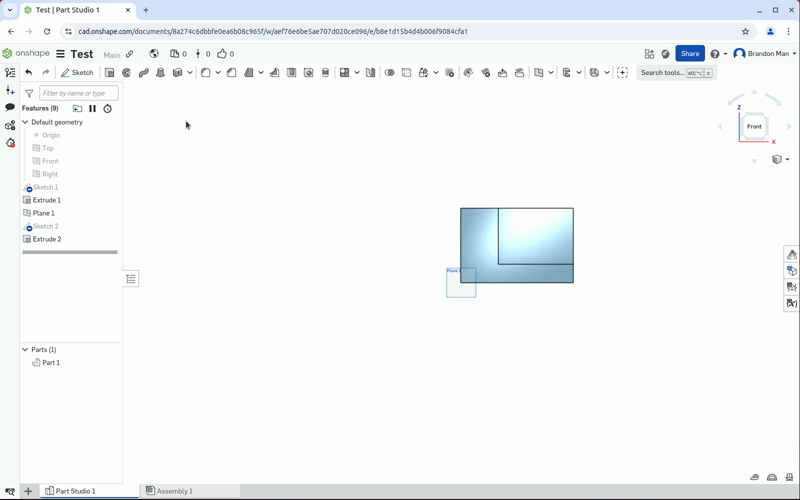
key(shift+h)
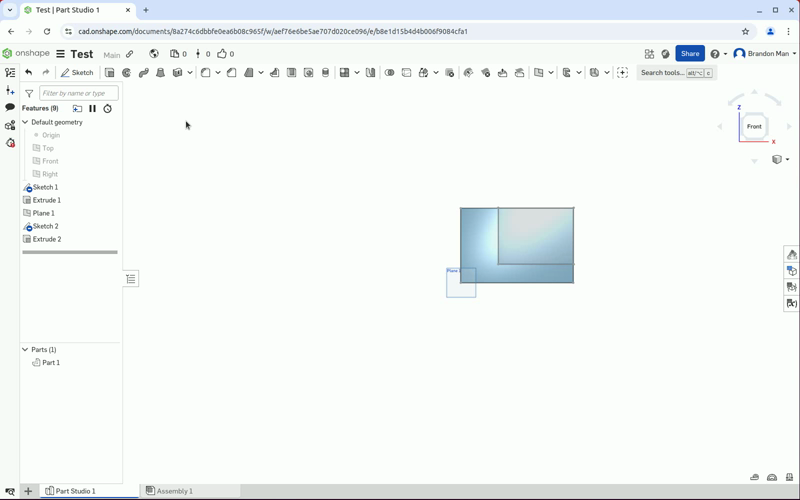
key(shift+h)
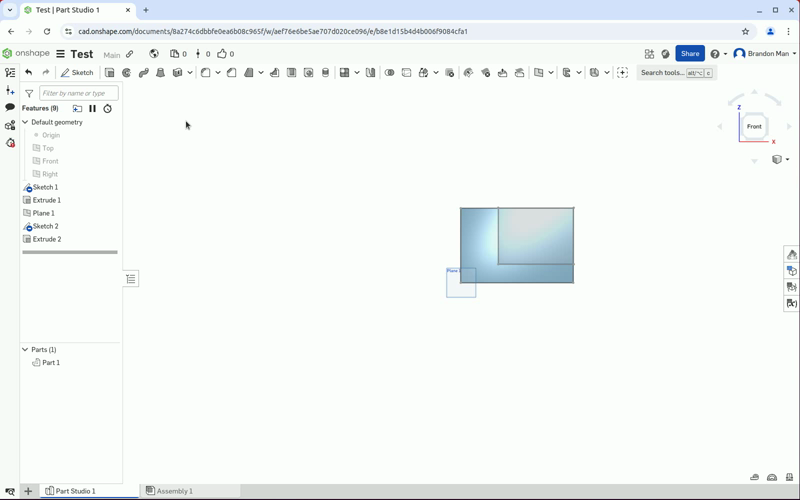
key(shift+7)
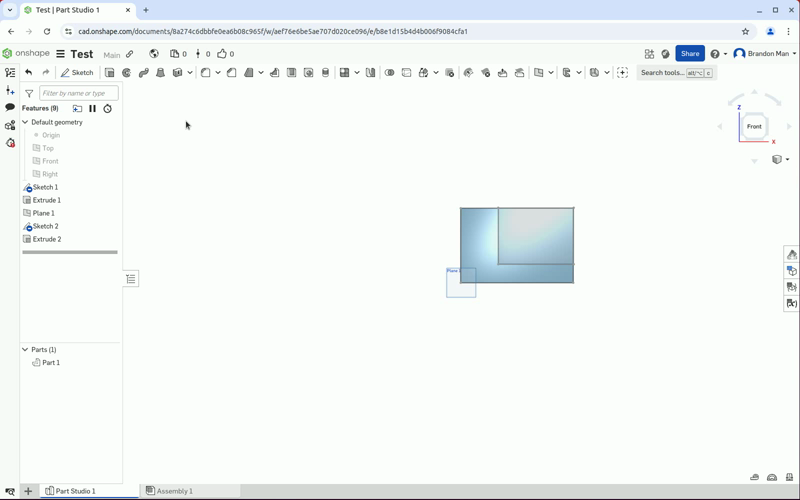
key(left, 2)
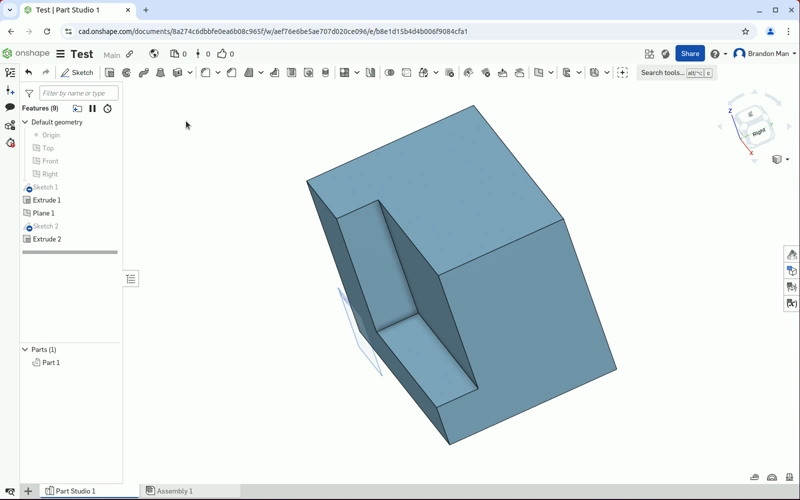
key(down, 2)
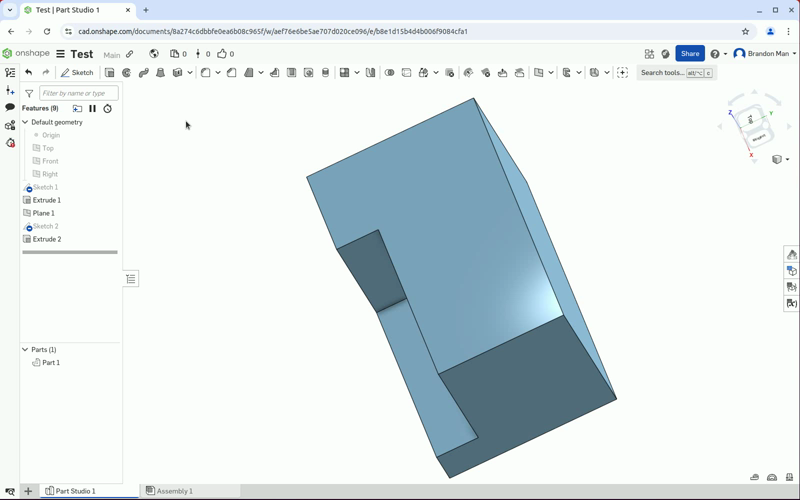
key(up, 2)
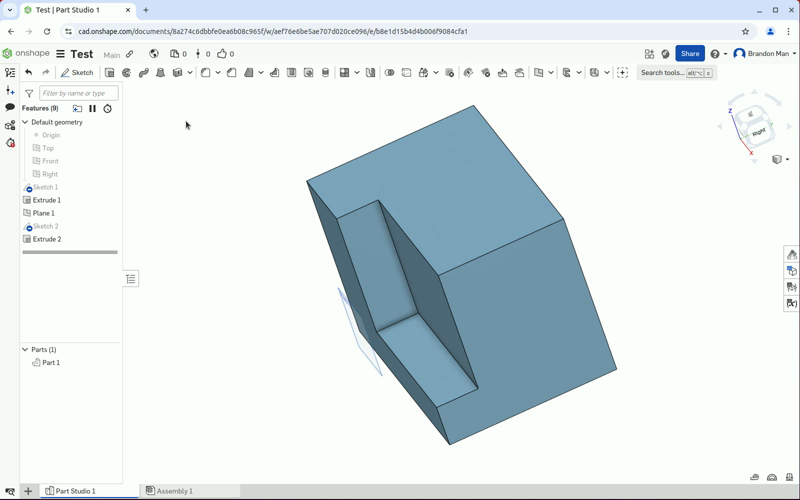
key(right, 2)
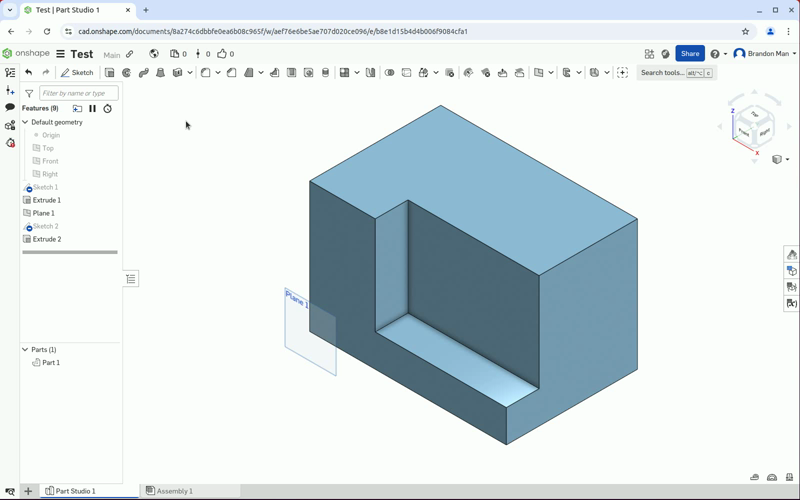
mouse_move(73, 189)
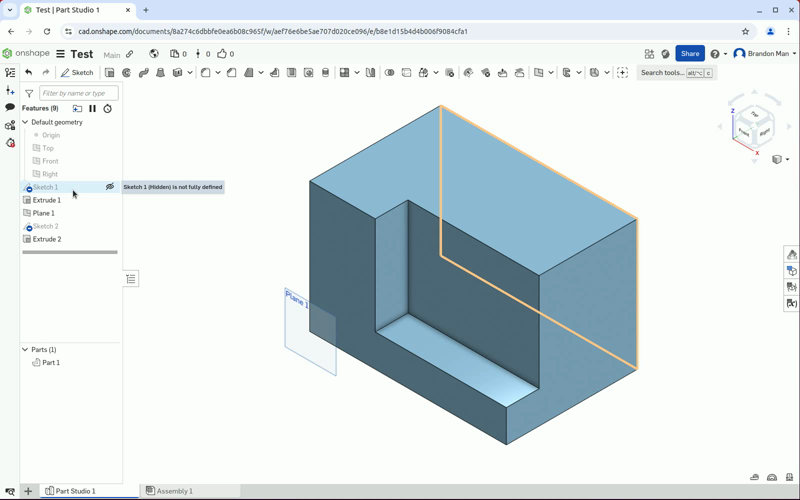
click(73, 189)